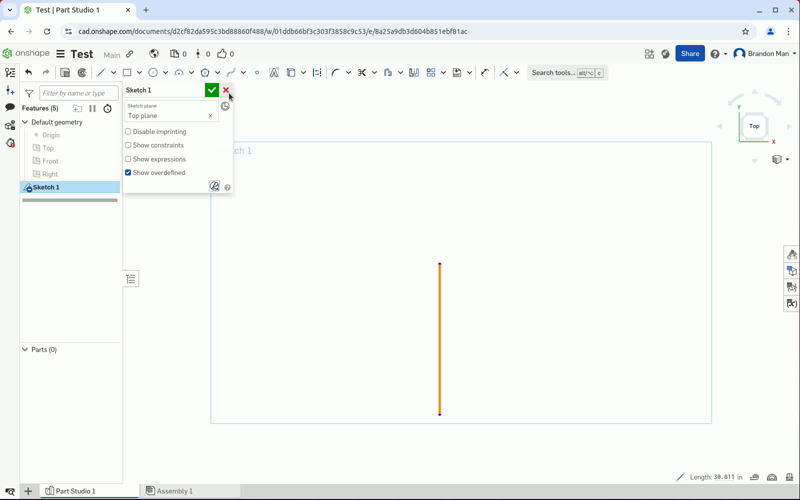
key(shift+h)
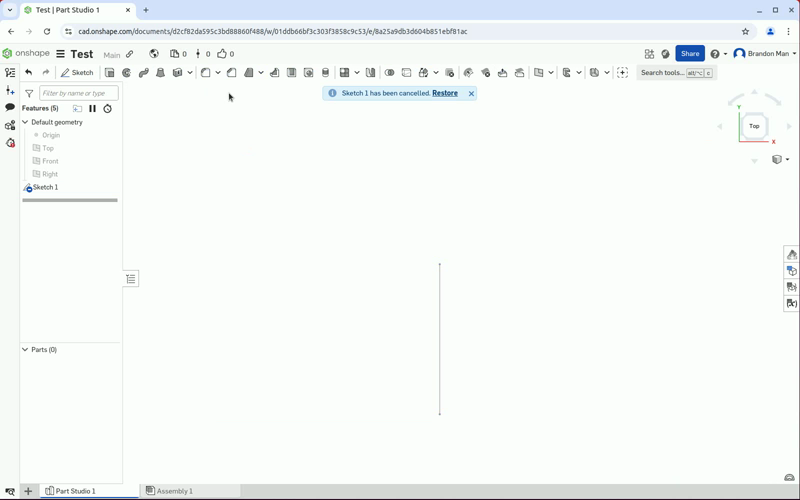
key(shift+s)
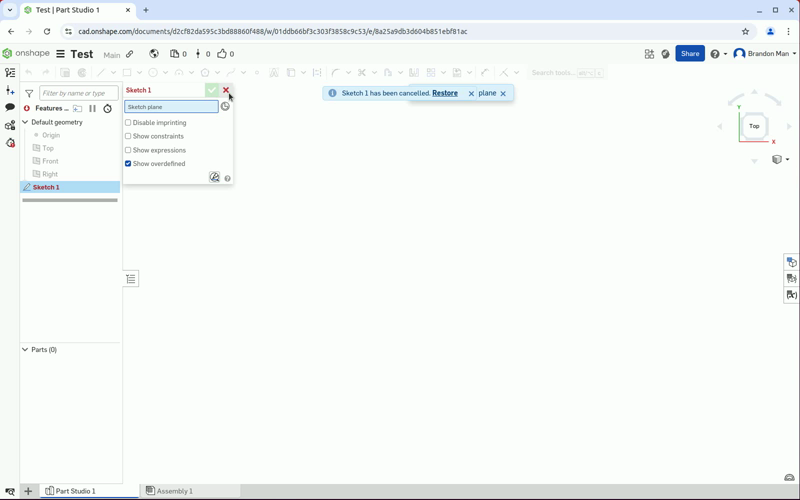
mouse_move(73, 150)
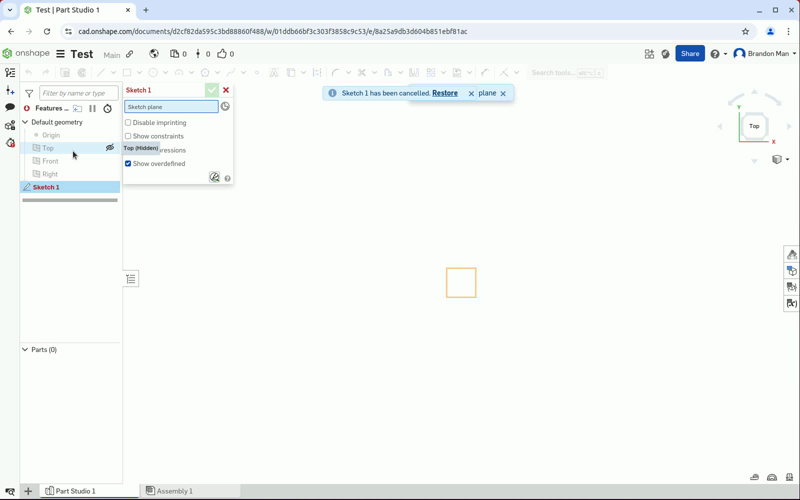
click(73, 150)
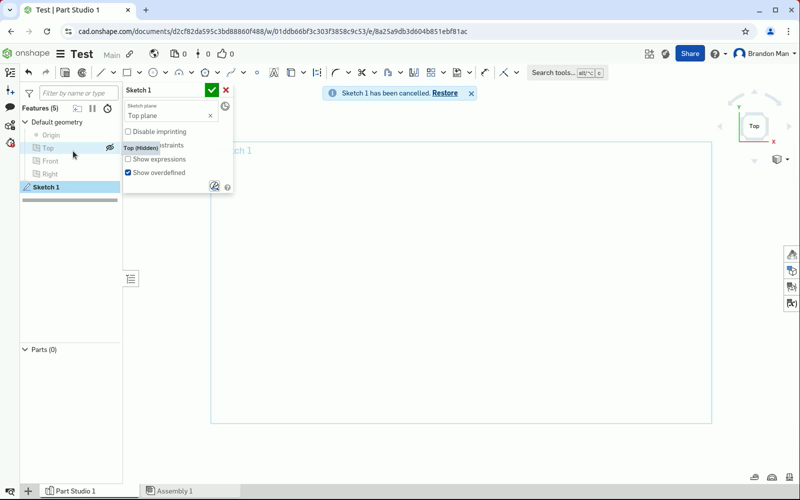
mouse_move(73, 352)
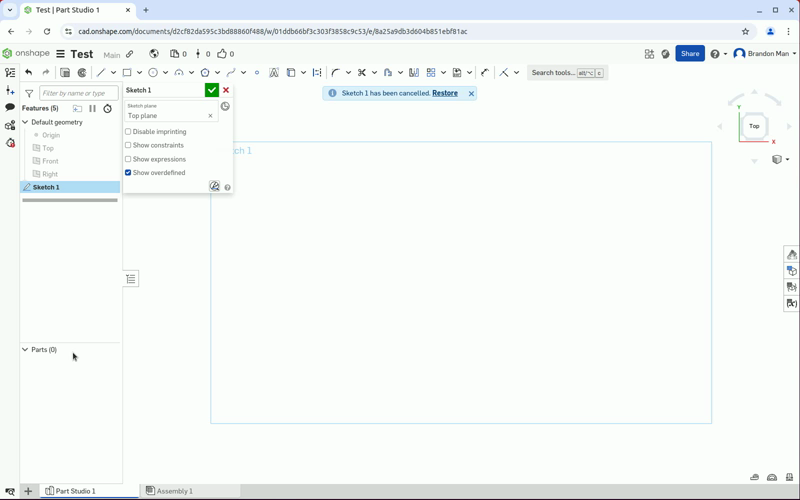
key(y)
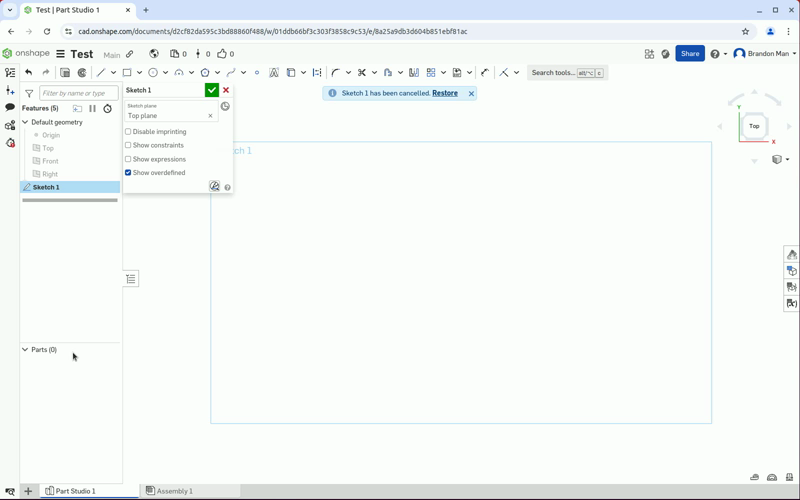
key(l)
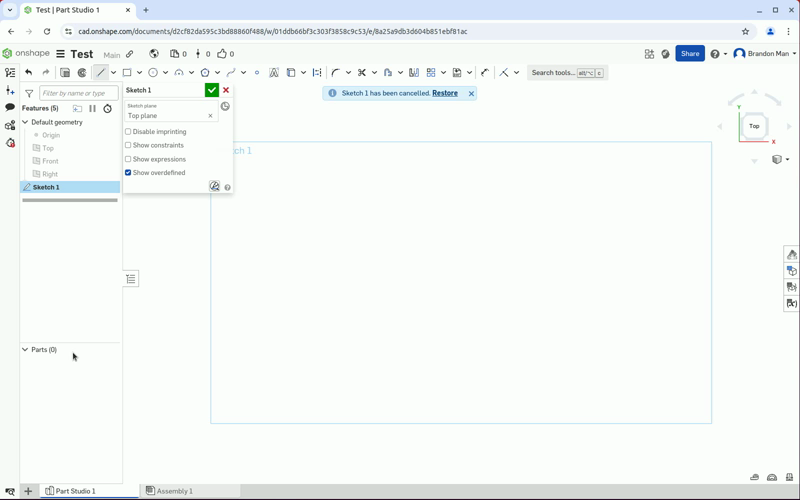
key_down(shift)
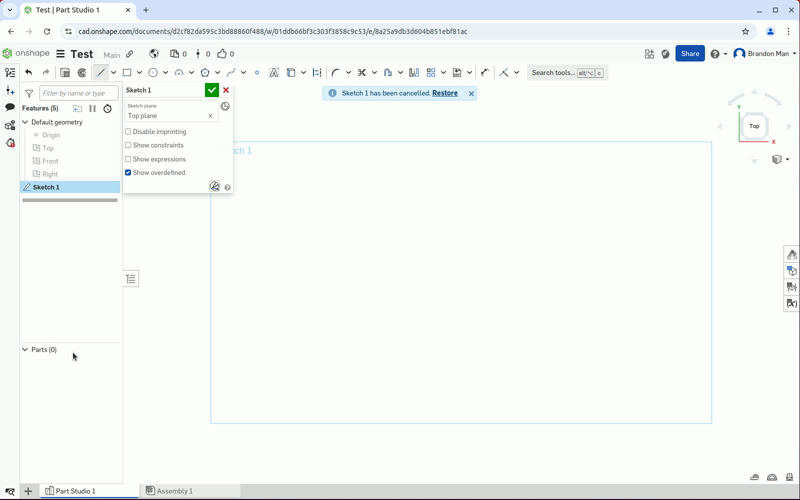
mouse_move(348, 261)
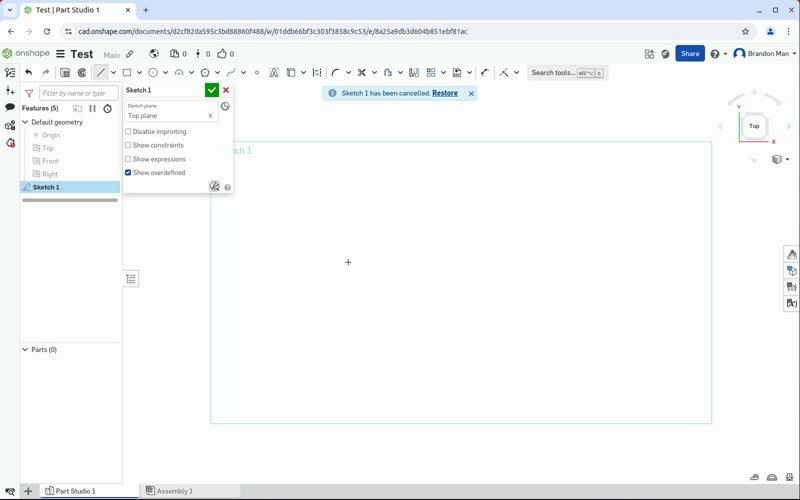
click(348, 261)
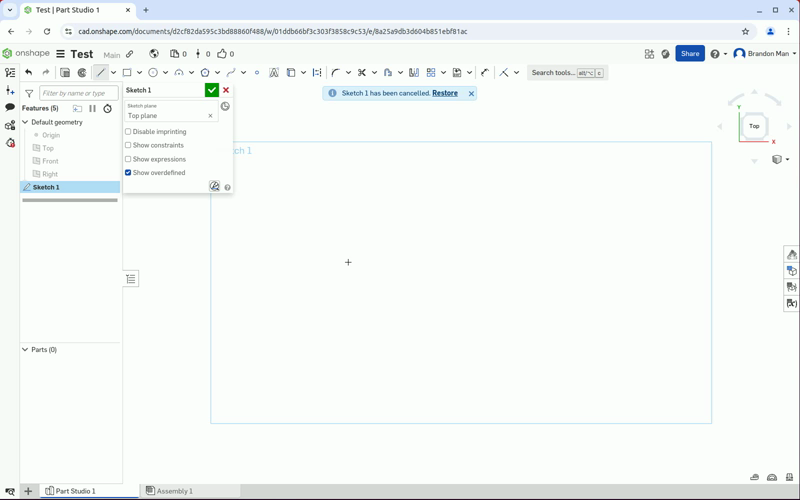
key_up(shift)
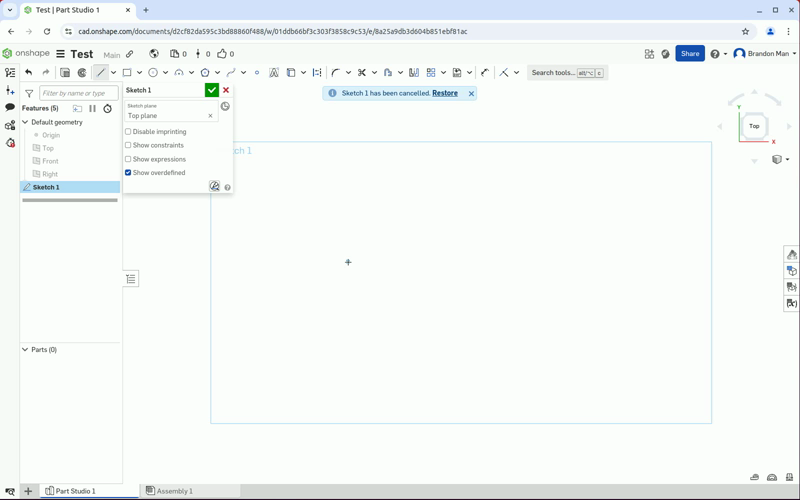
key_down(shift)
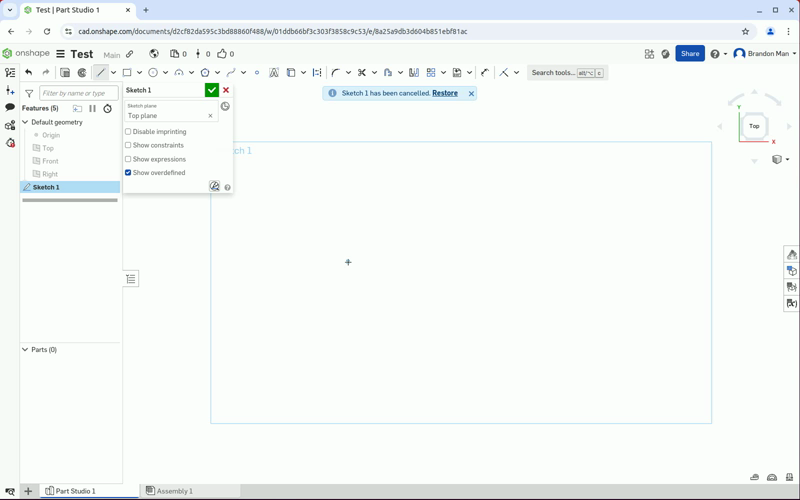
mouse_move(465, 261)
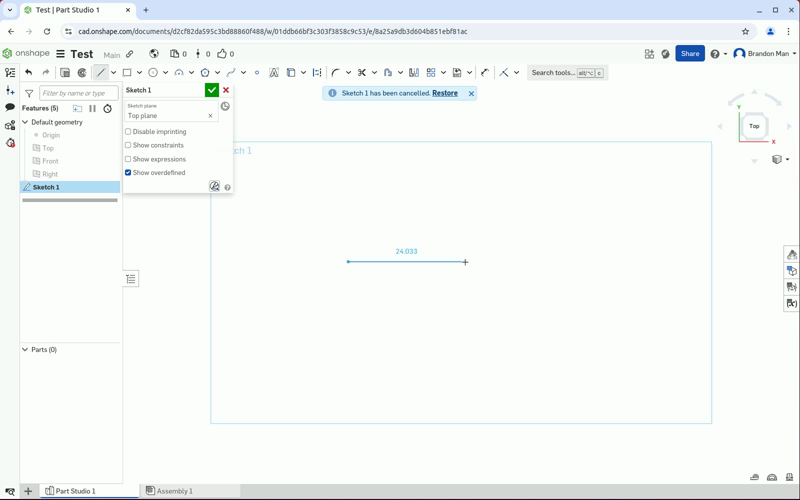
click(465, 261)
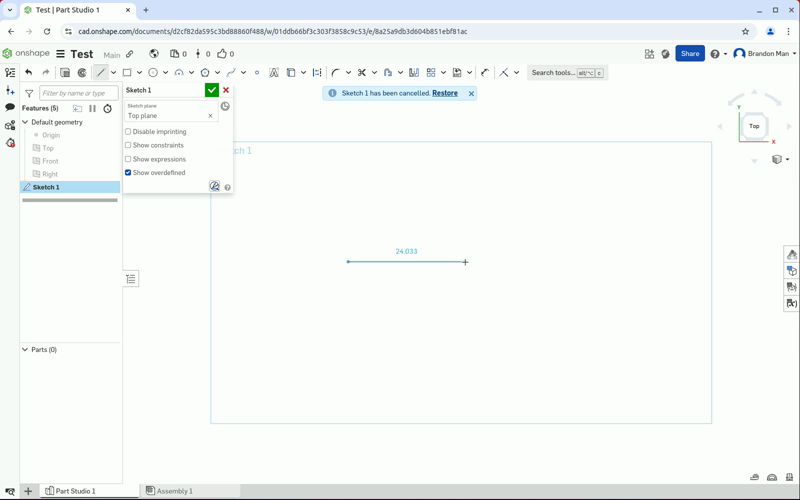
key_up(shift)
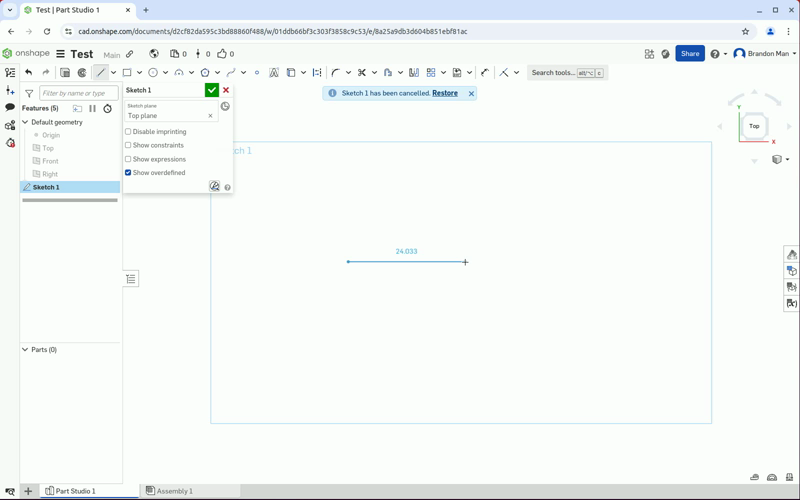
key_down(shift)
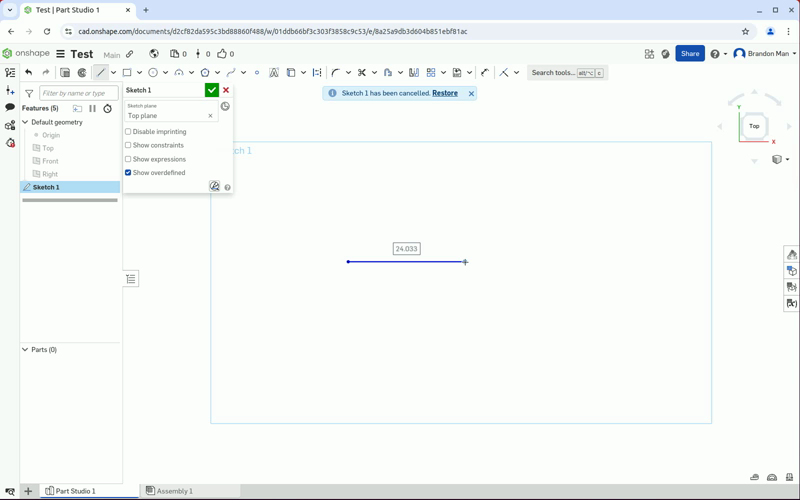
mouse_move(495, 261)
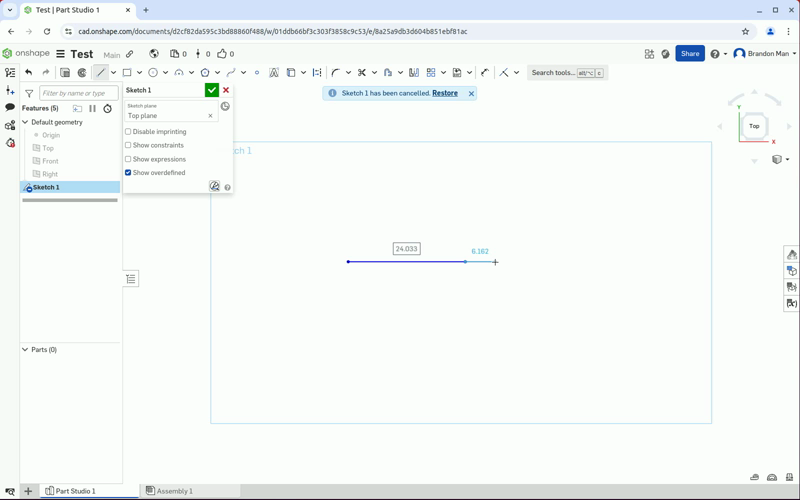
mouse_move(465, 202)
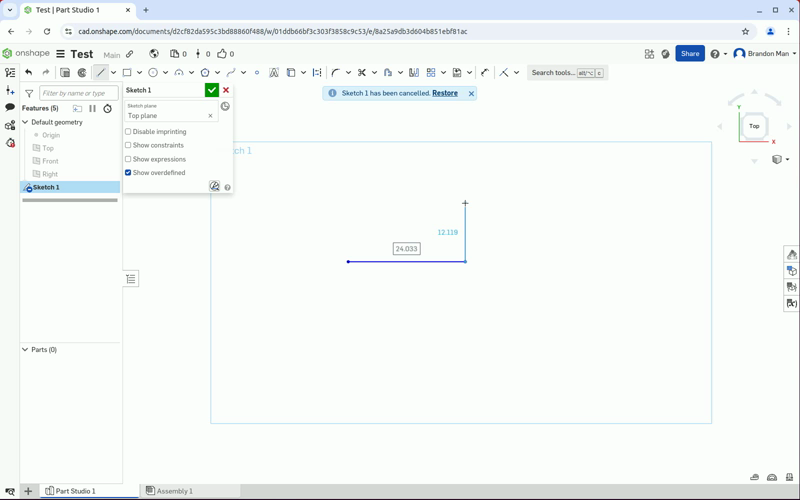
click(465, 202)
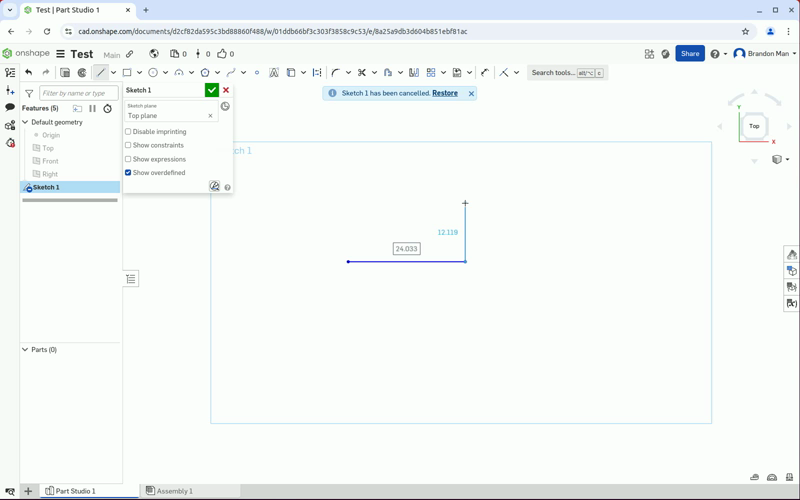
key_up(shift)
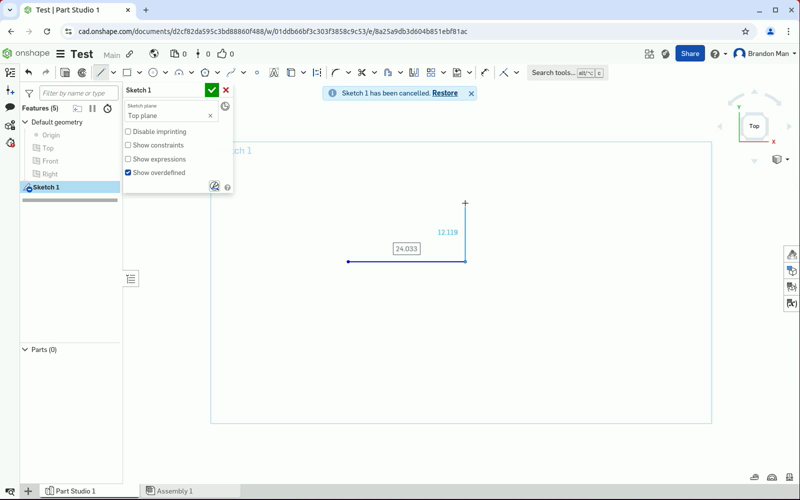
key_down(shift)
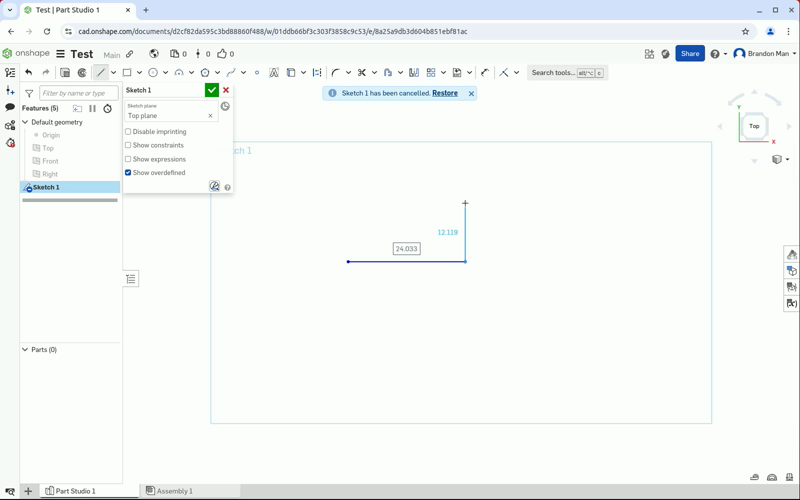
mouse_move(348, 202)
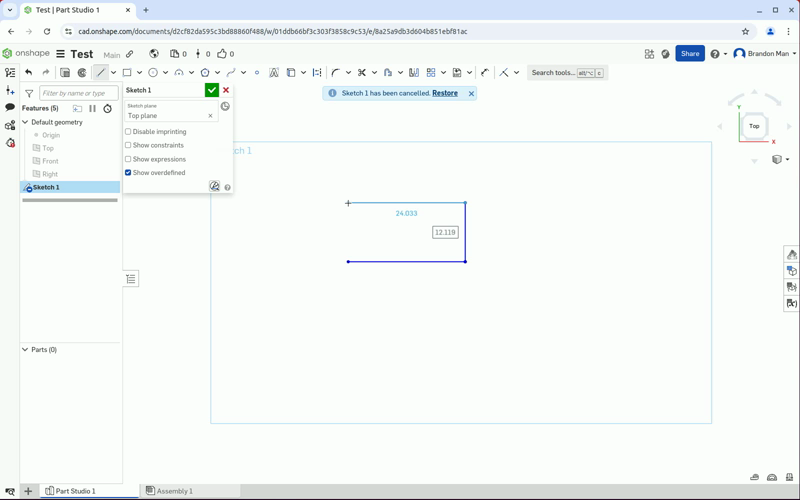
click(348, 202)
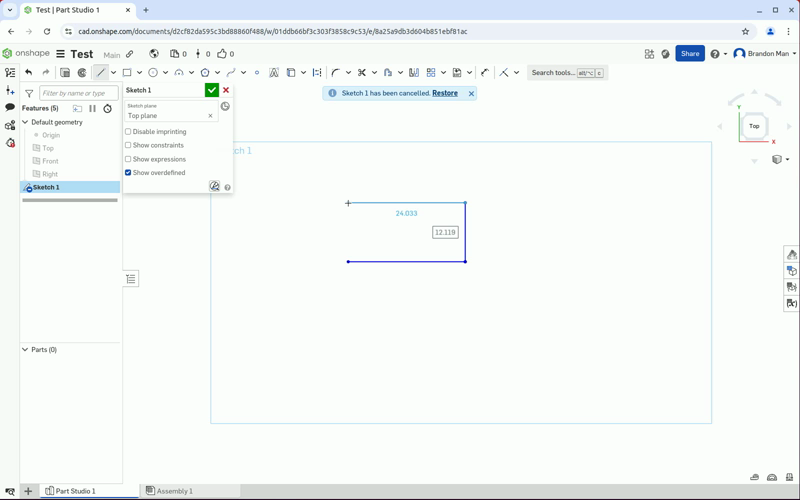
key_up(shift)
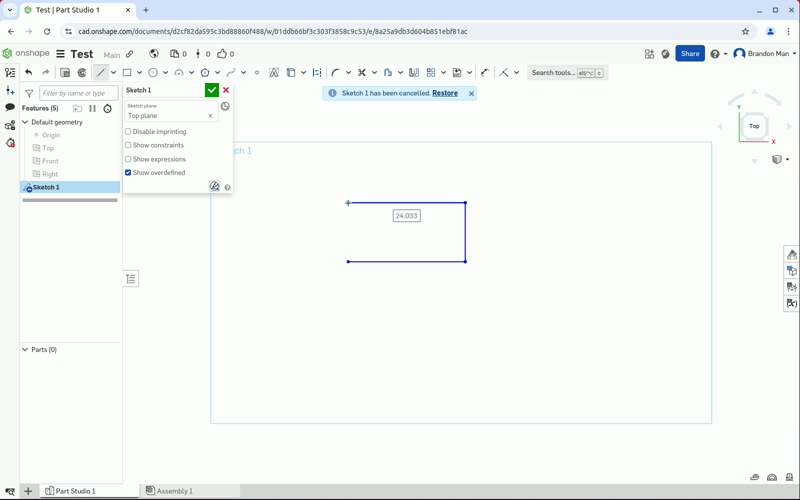
mouse_move(378, 202)
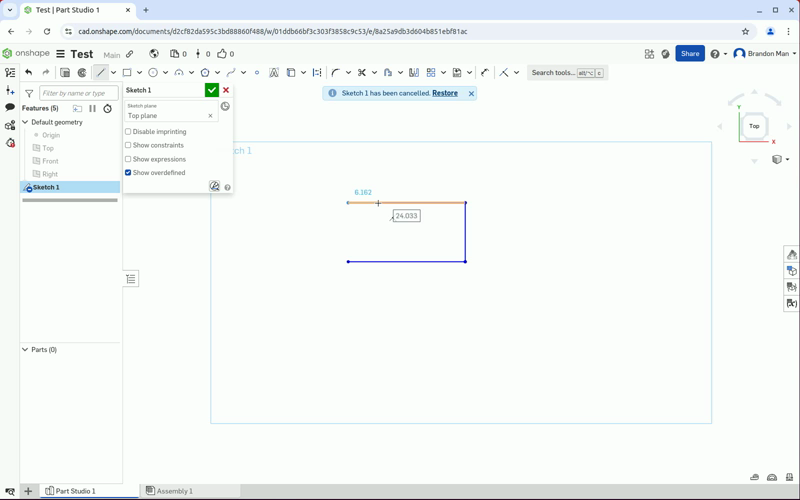
key_down(shift)
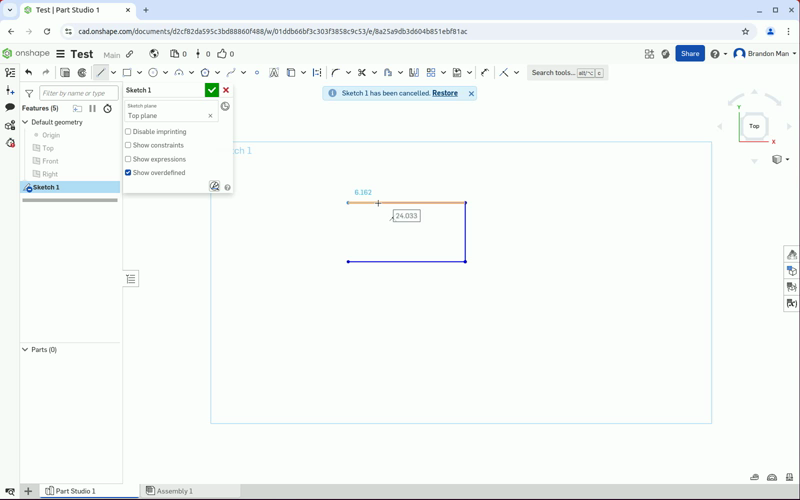
mouse_move(348, 261)
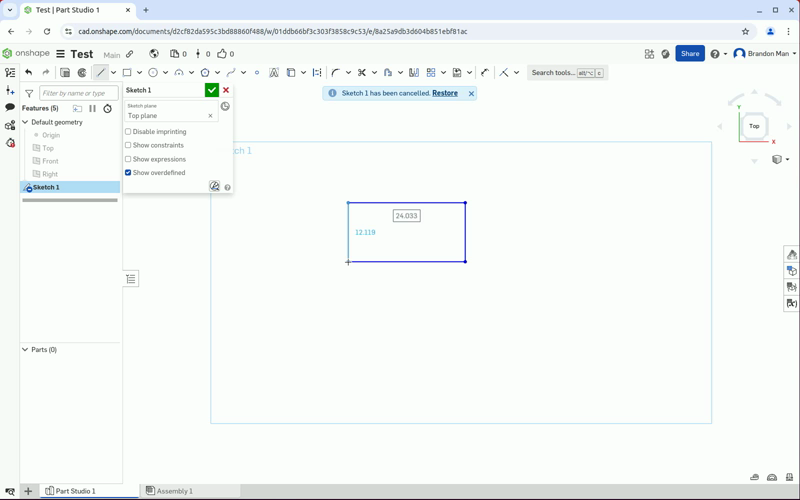
key_up(shift)
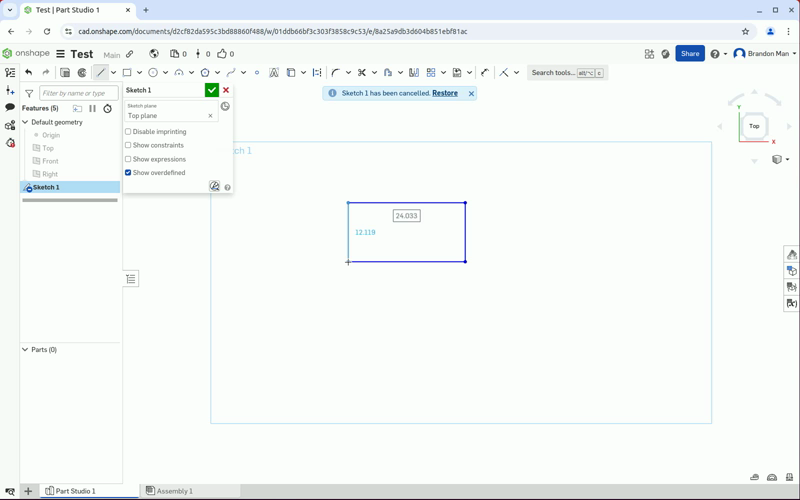
click(348, 261)
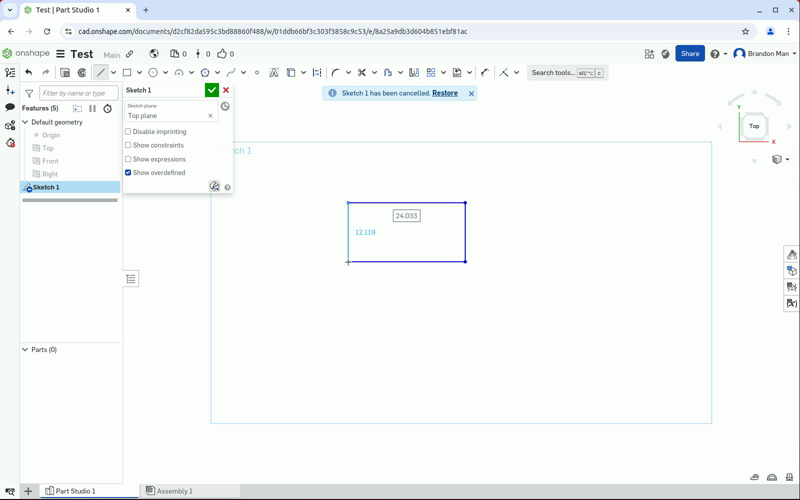
key(esc)
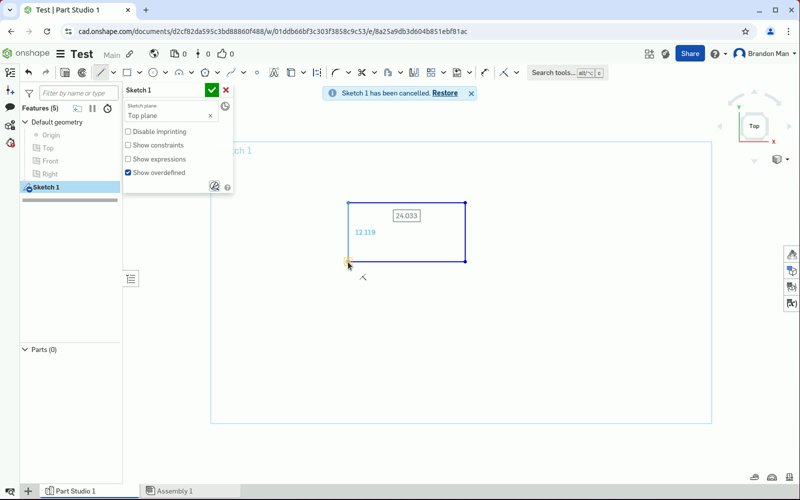
mouse_move(367, 229)
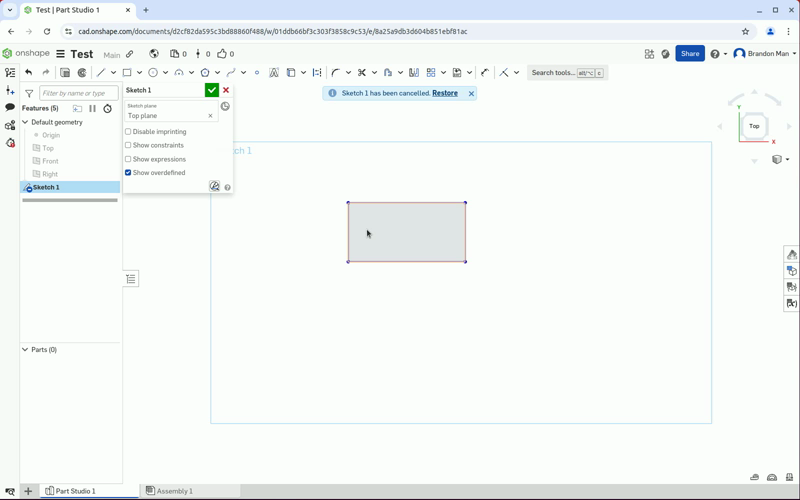
click(367, 229)
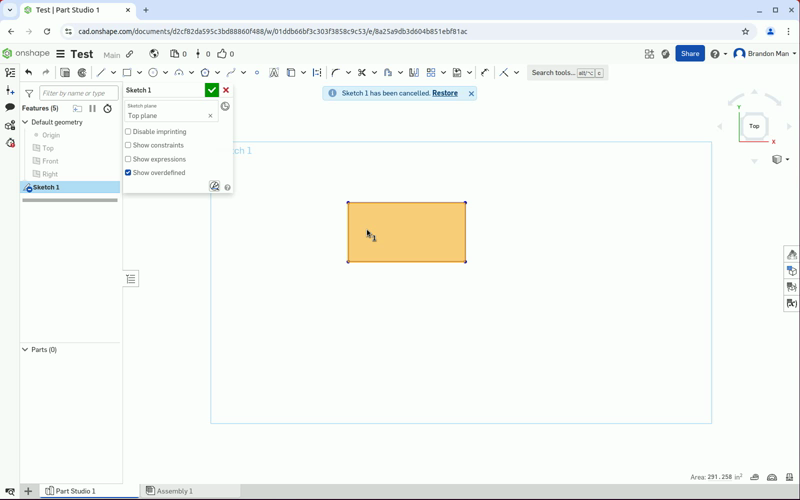
mouse_move(73, 352)
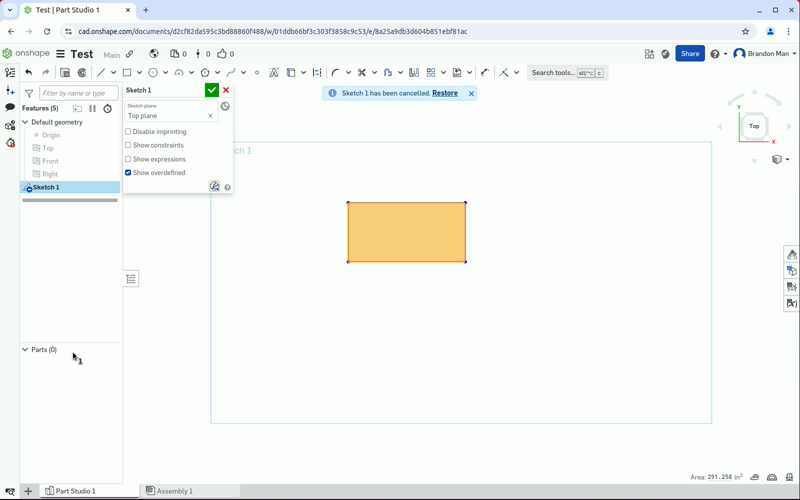
key(shift+y)
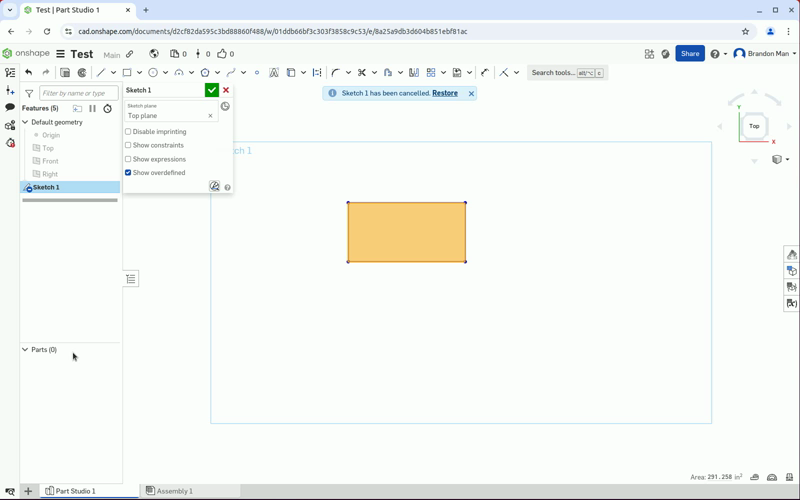
key(shift+e)
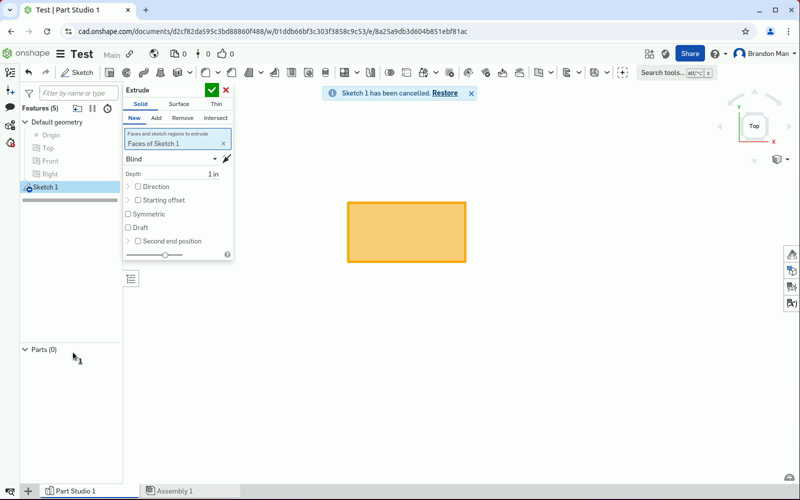
mouse_move(143, 106)
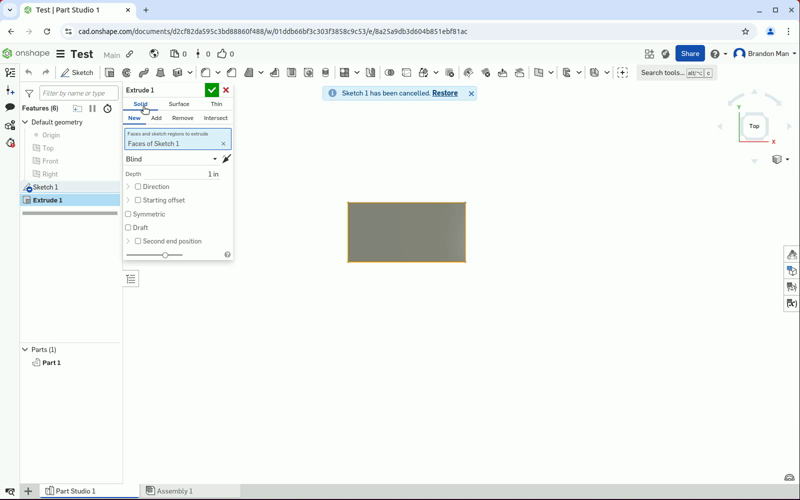
click(143, 106)
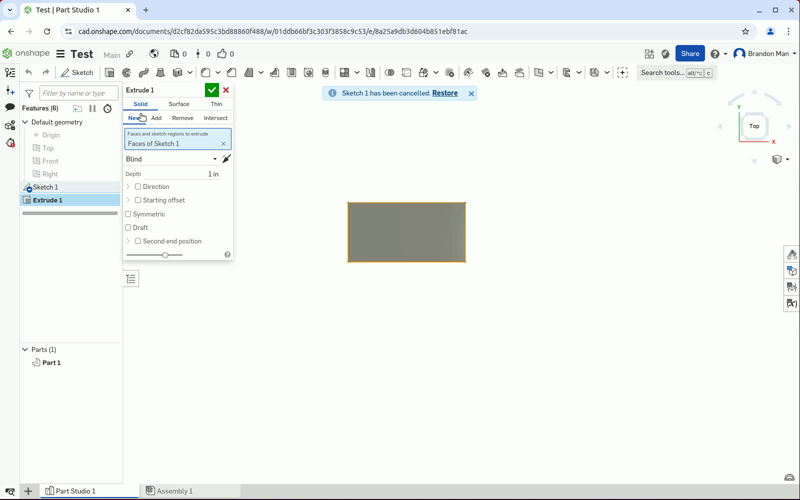
mouse_move(137, 120)
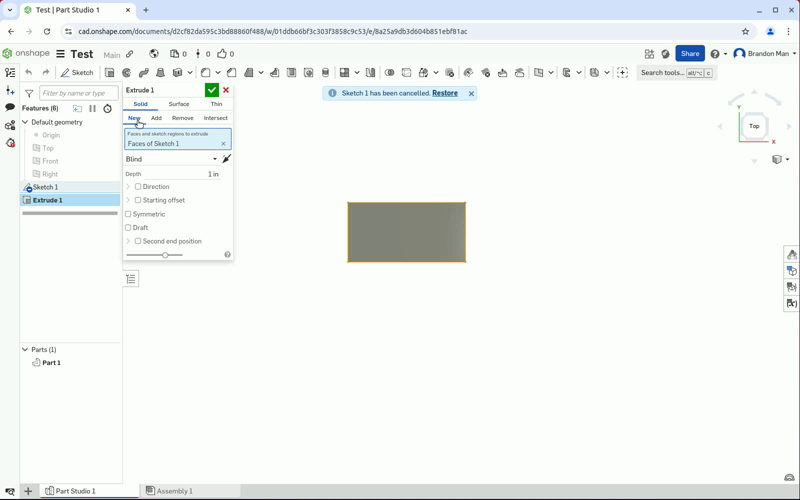
click(137, 120)
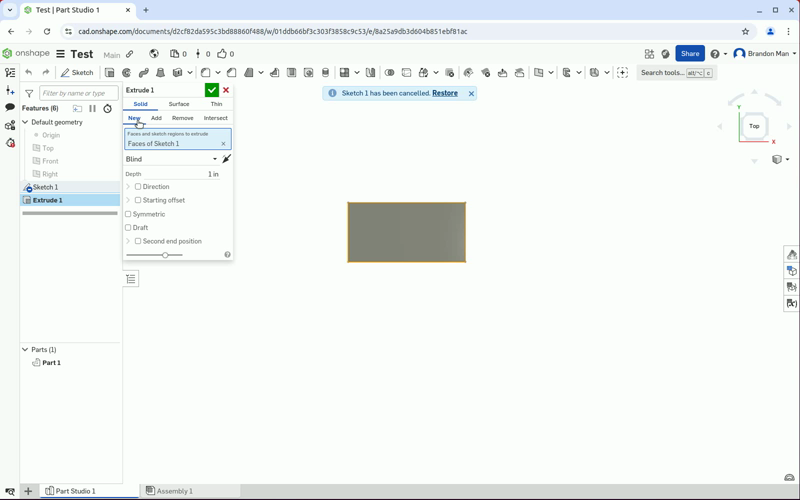
key(tab, 4)
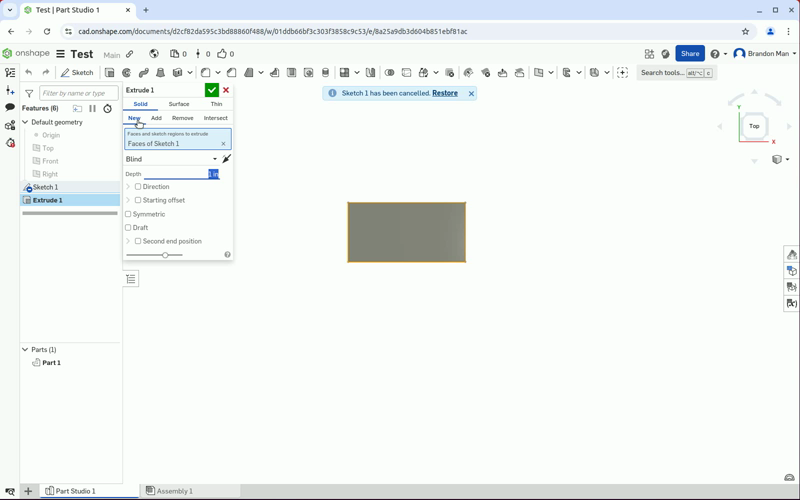
text(19.016)
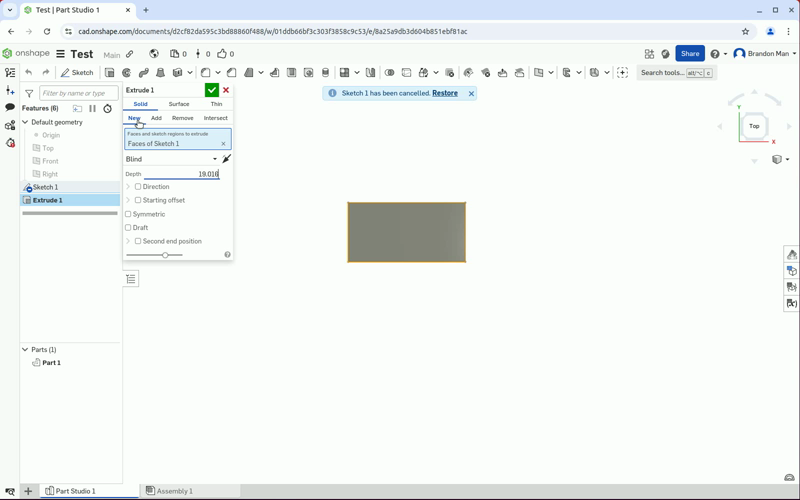
key(enter)
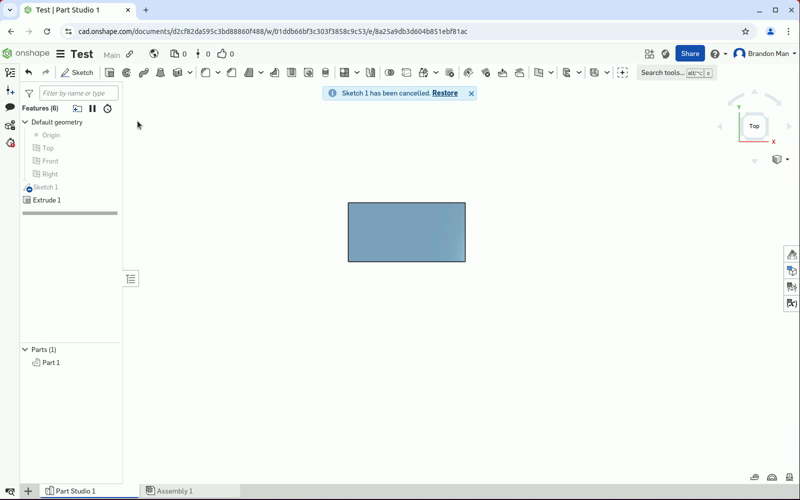
key(shift+h)
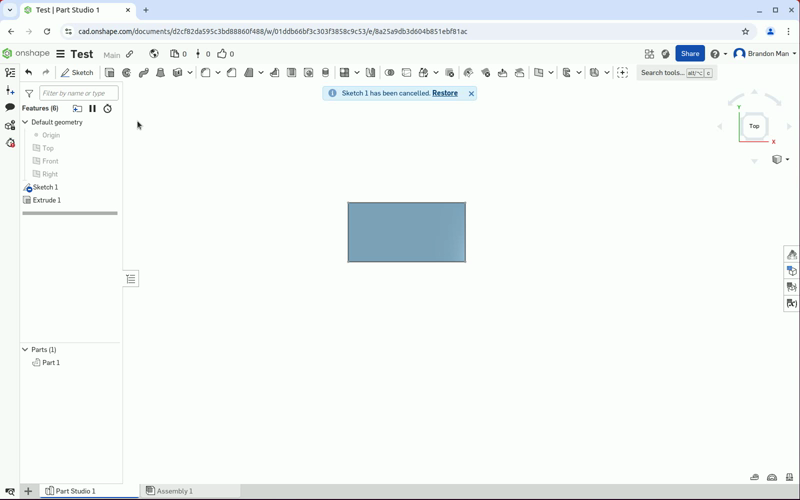
key(shift+h)
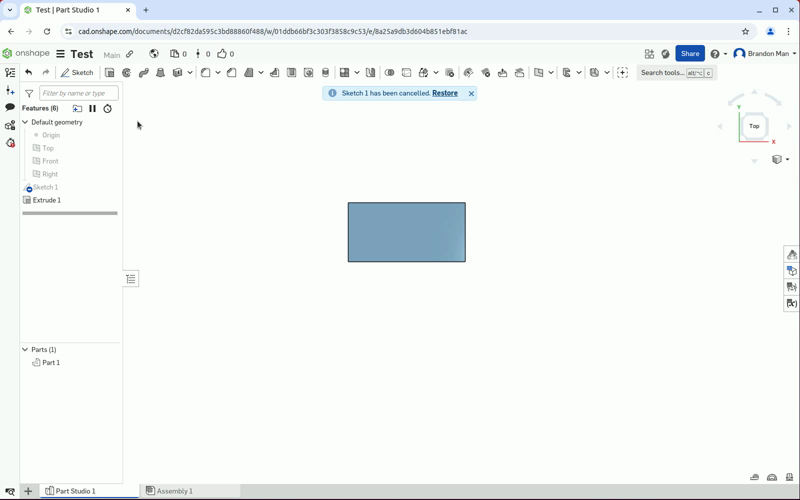
mouse_move(73, 189)
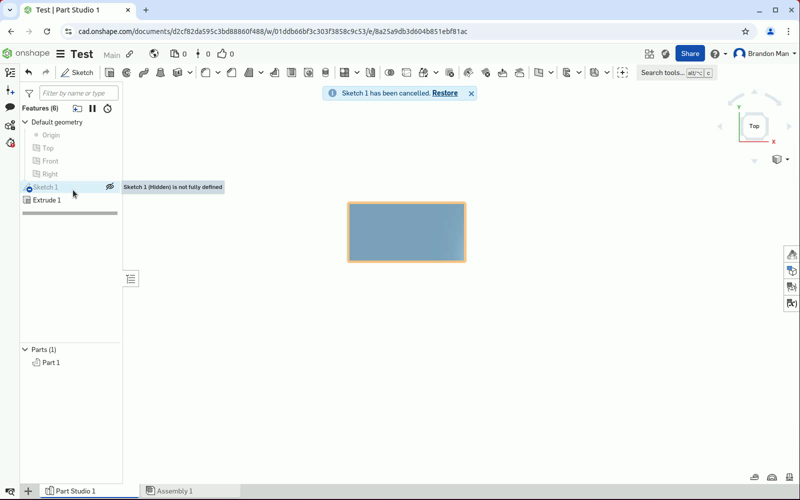
click(73, 189)
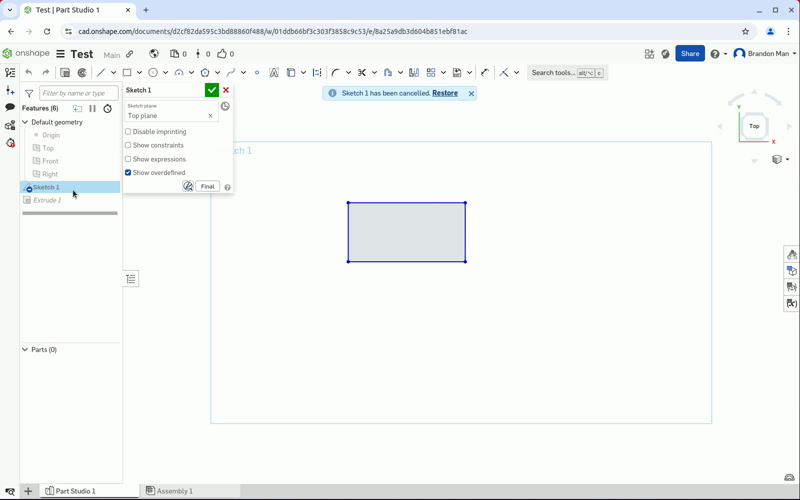
mouse_move(229, 92)
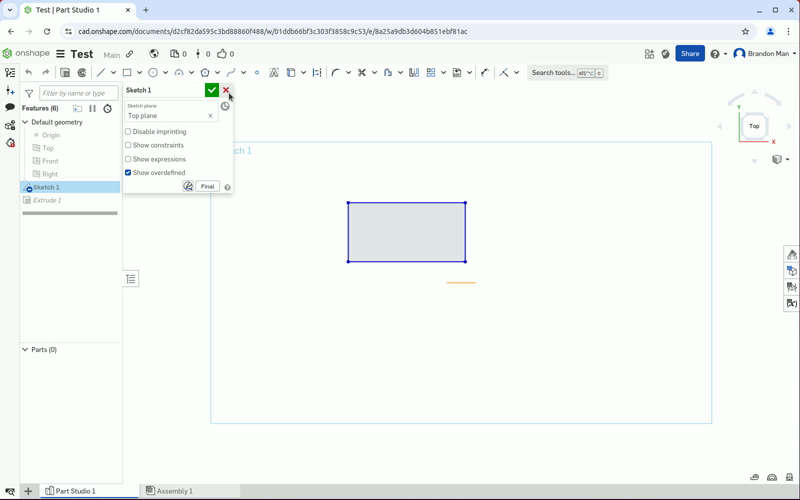
click(229, 92)
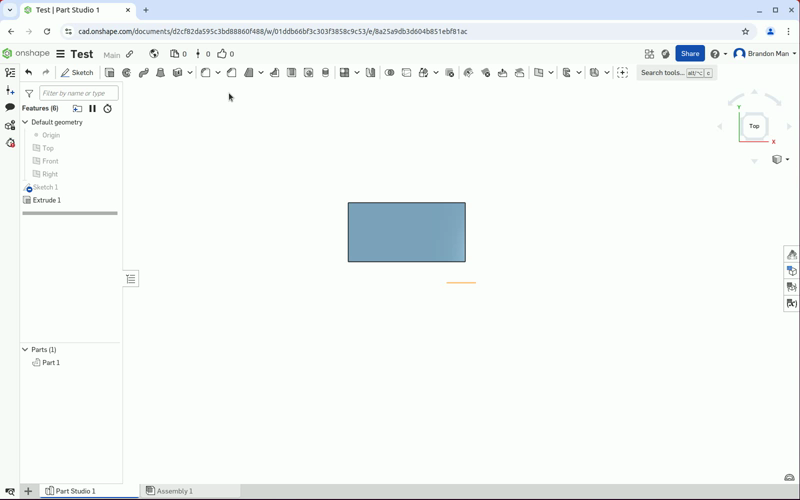
mouse_move(73, 352)
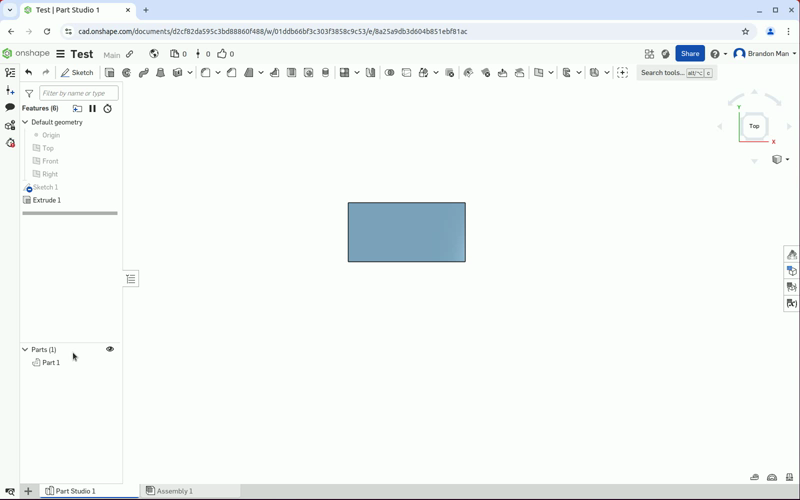
key(y)
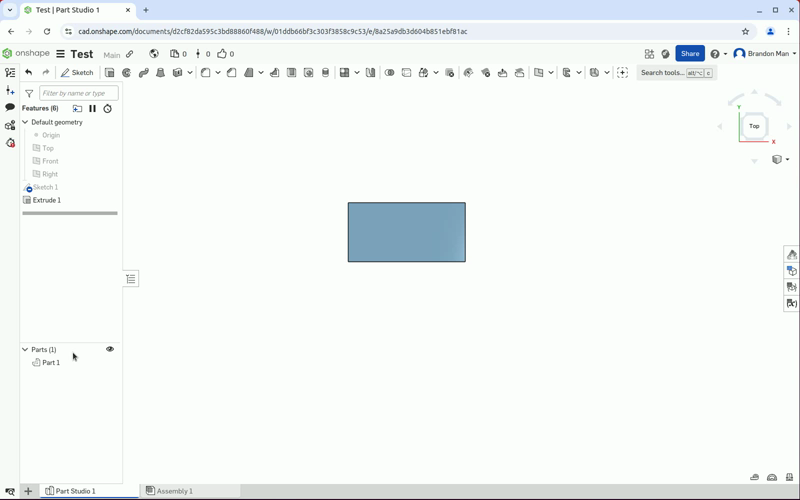
key(shift+p)
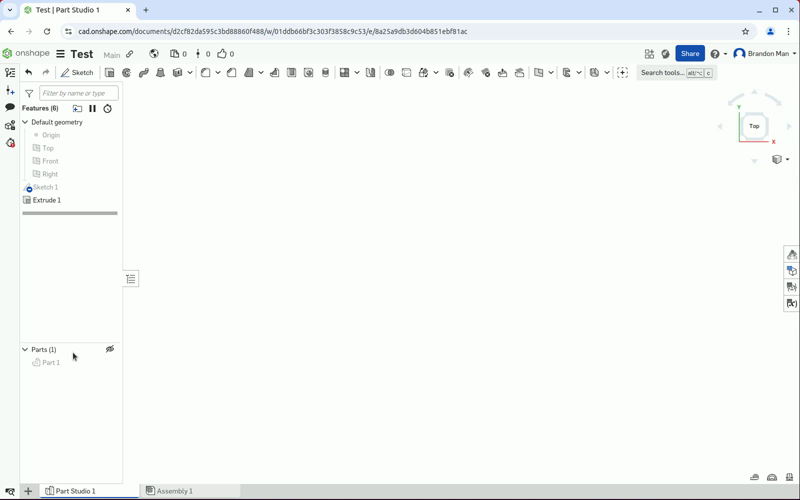
key(space)
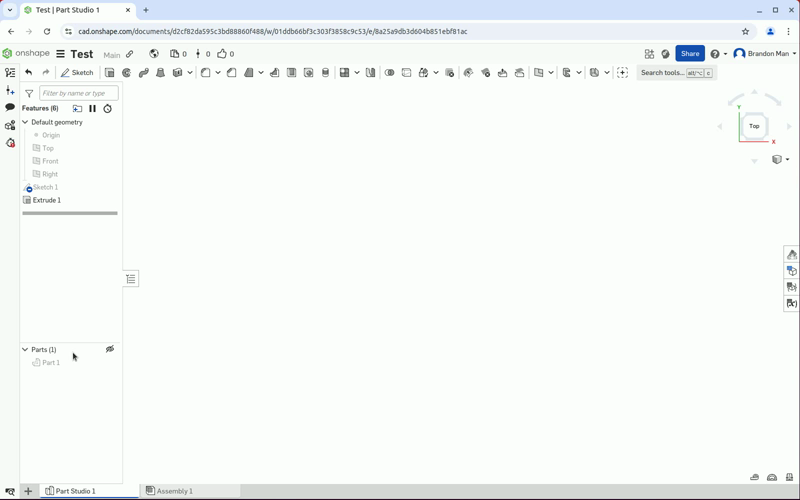
key_down(shift)
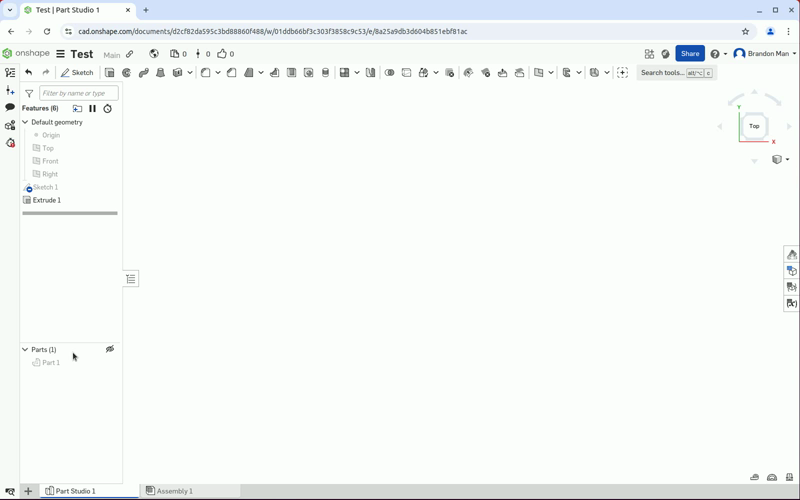
key(up)
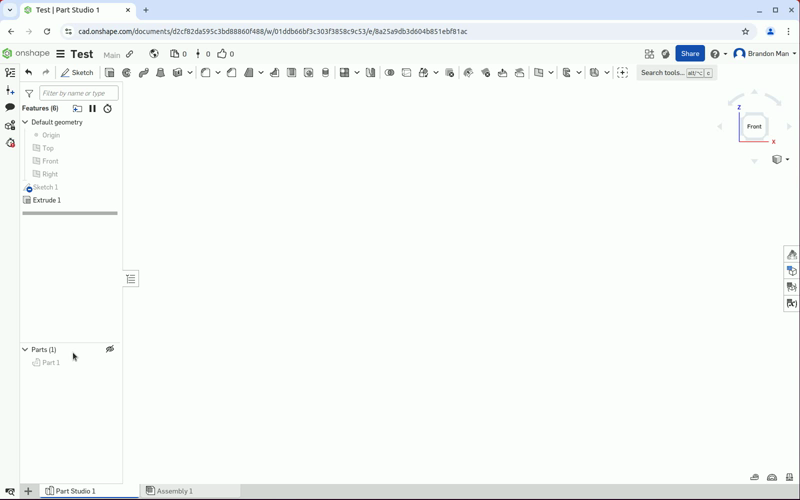
key_up(shift)
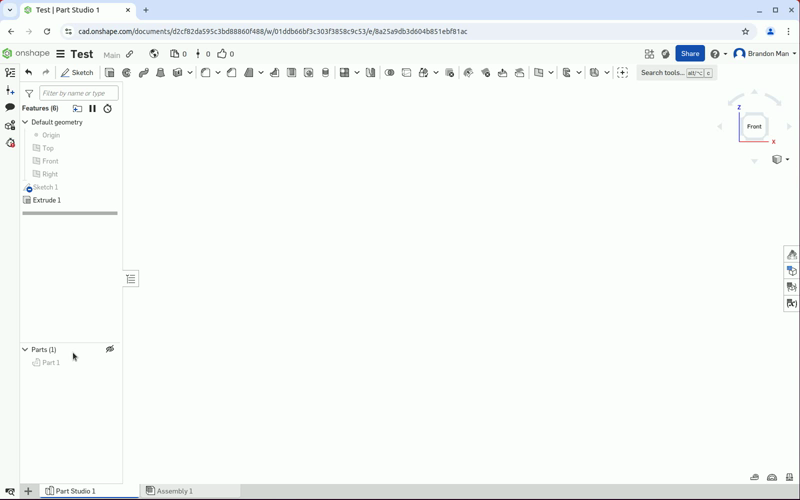
mouse_move(73, 352)
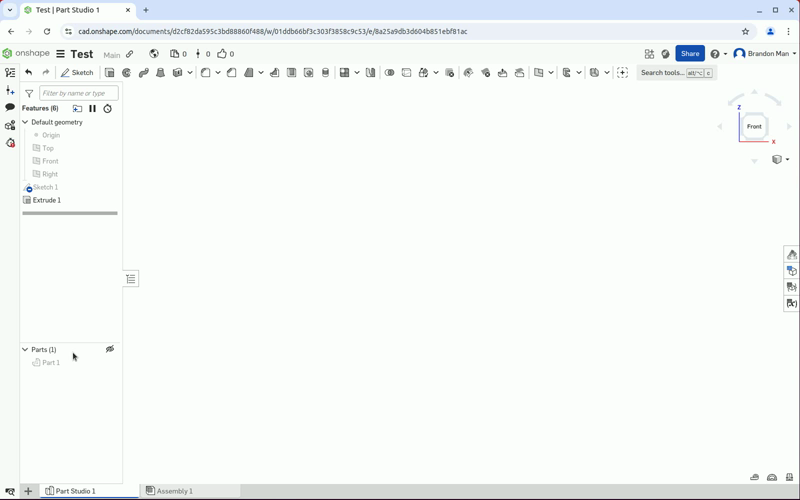
key(shift+y)
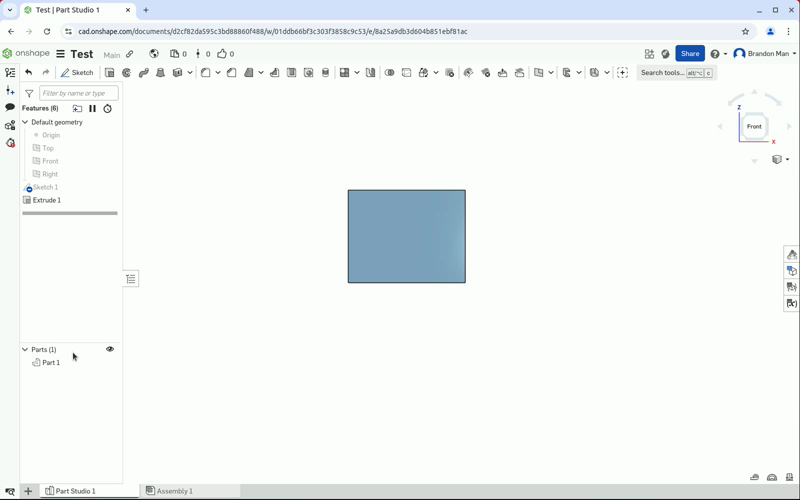
mouse_move(541, 75)
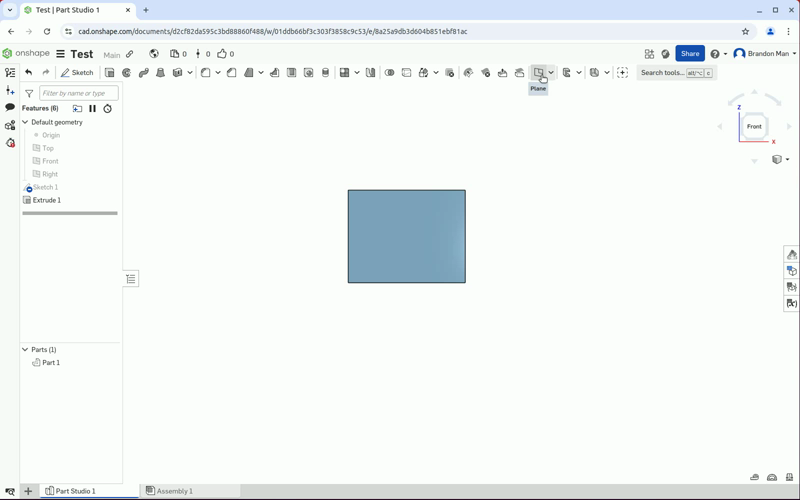
click(541, 75)
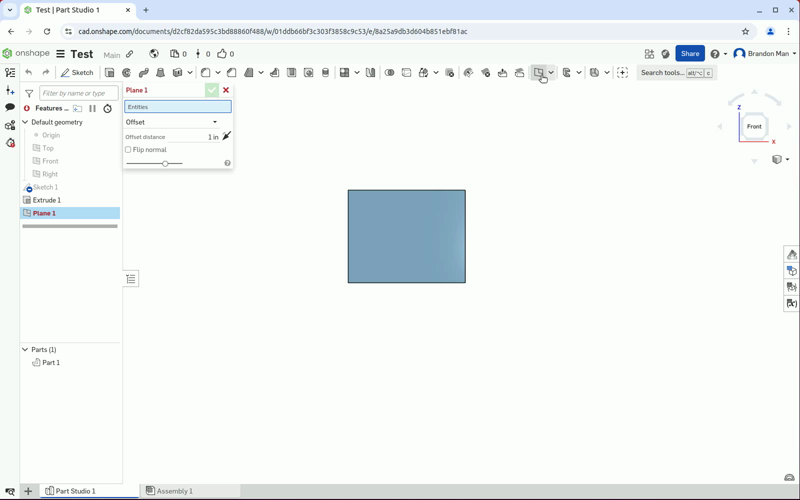
mouse_move(73, 163)
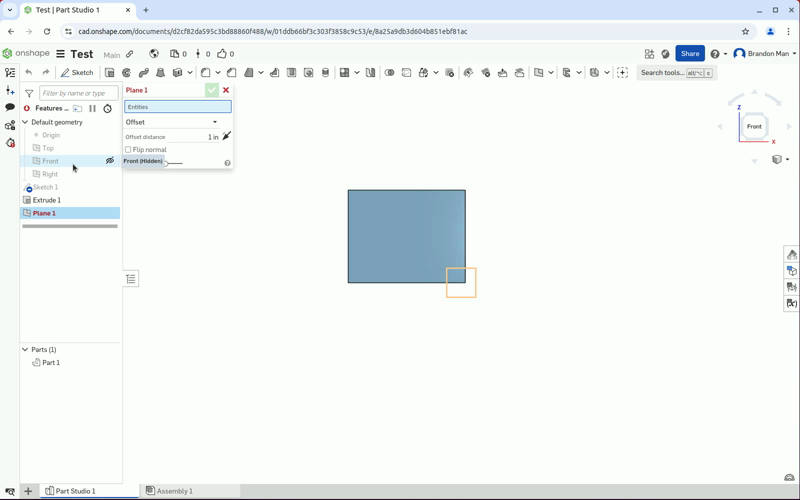
click(73, 163)
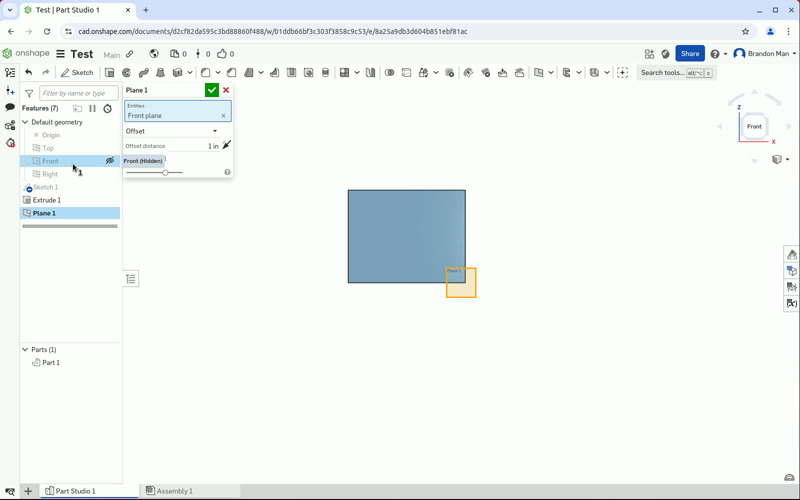
key(tab, 2)
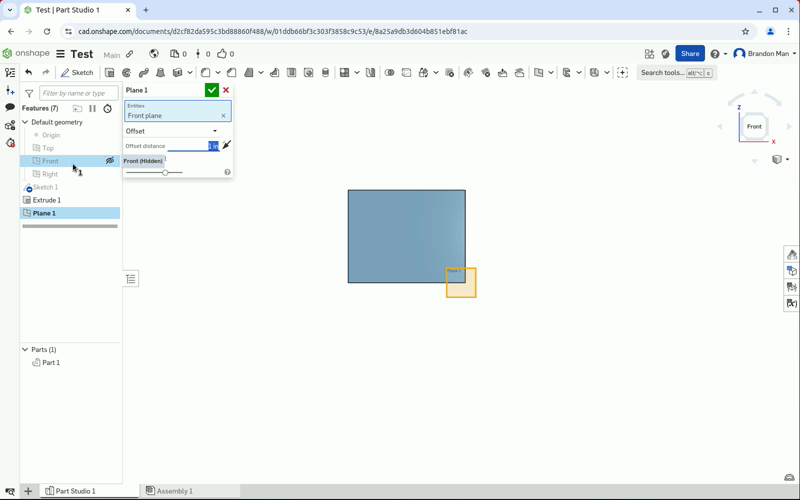
text(4.344)
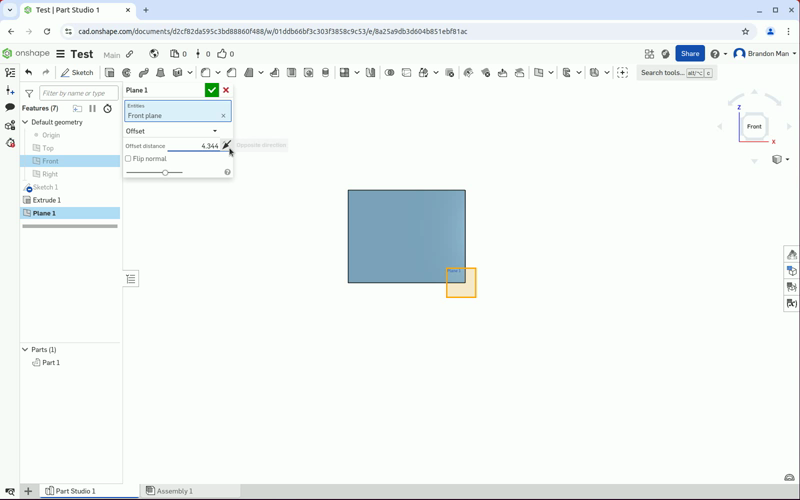
mouse_move(229, 147)
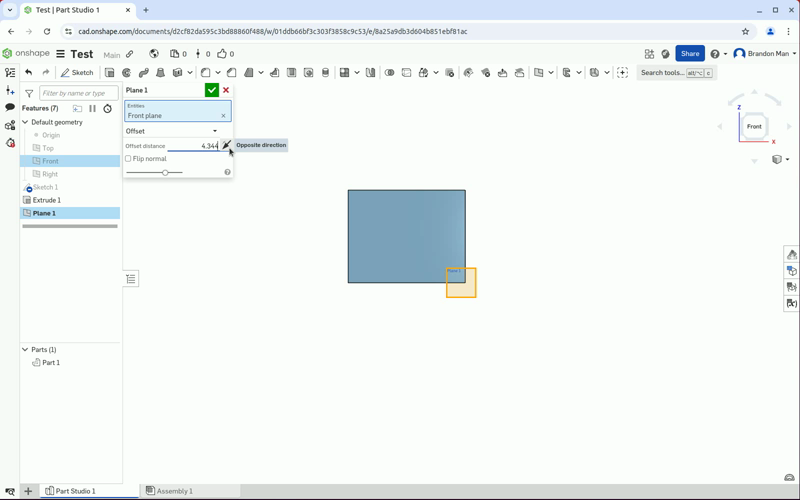
click(229, 147)
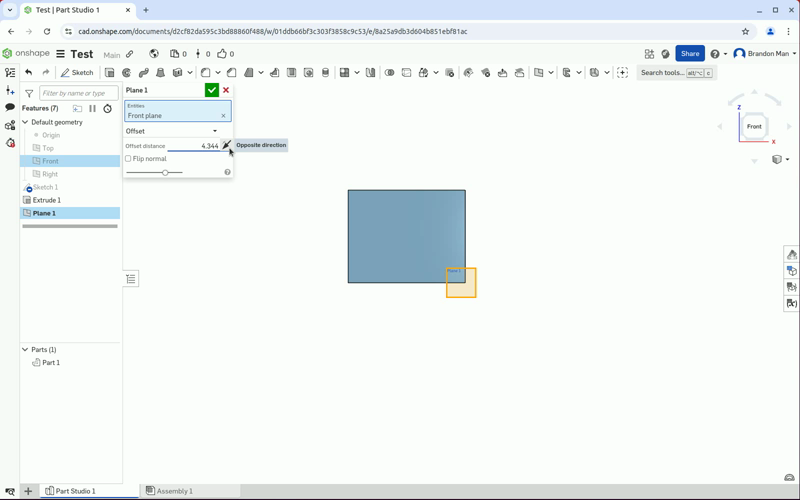
key(enter, 2)
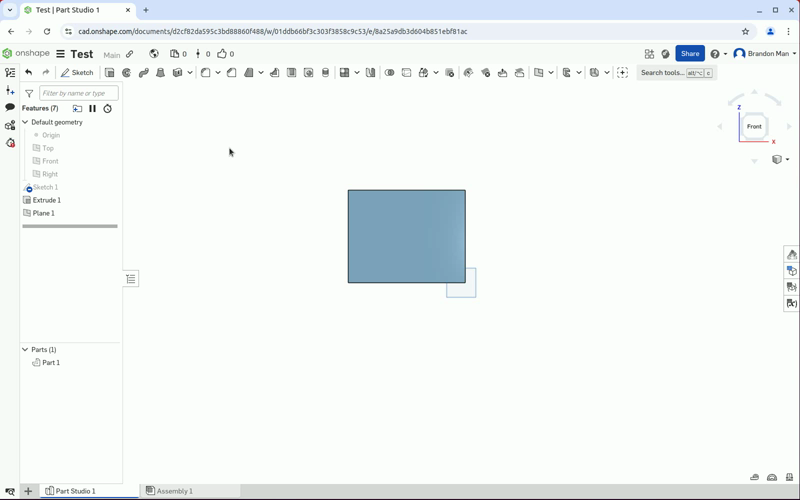
key(shift+s)
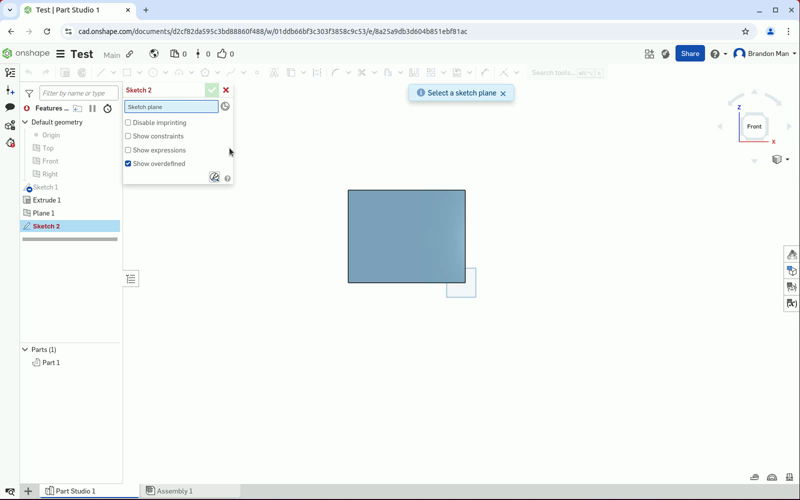
mouse_move(73, 215)
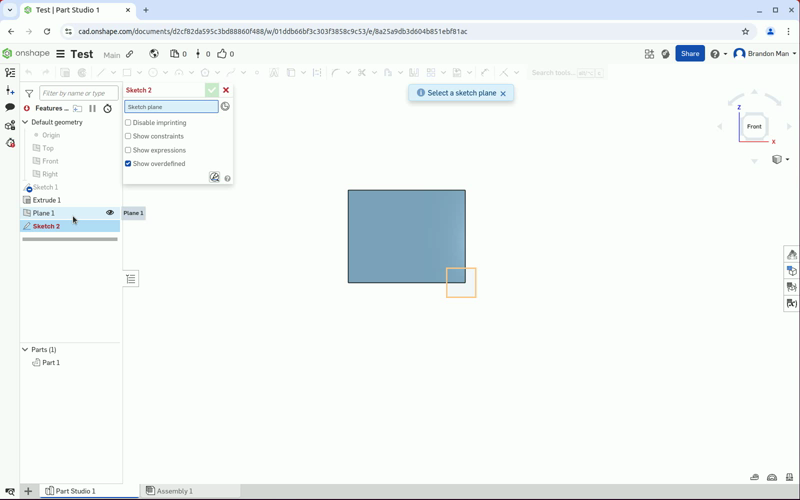
click(73, 215)
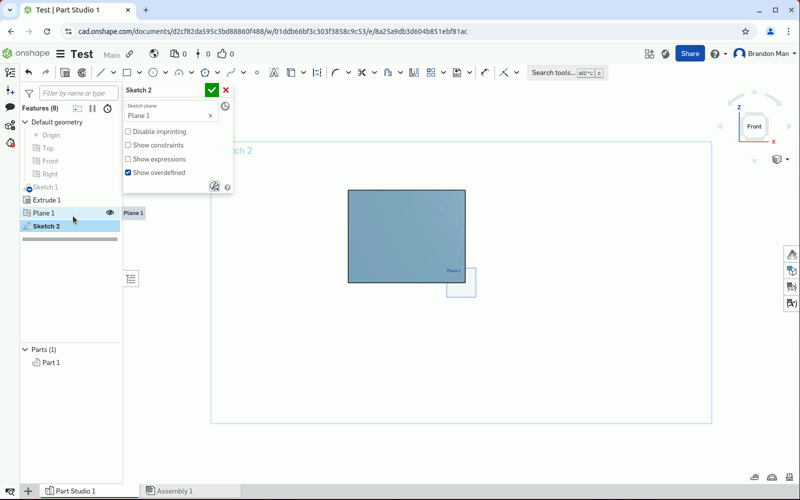
mouse_move(73, 352)
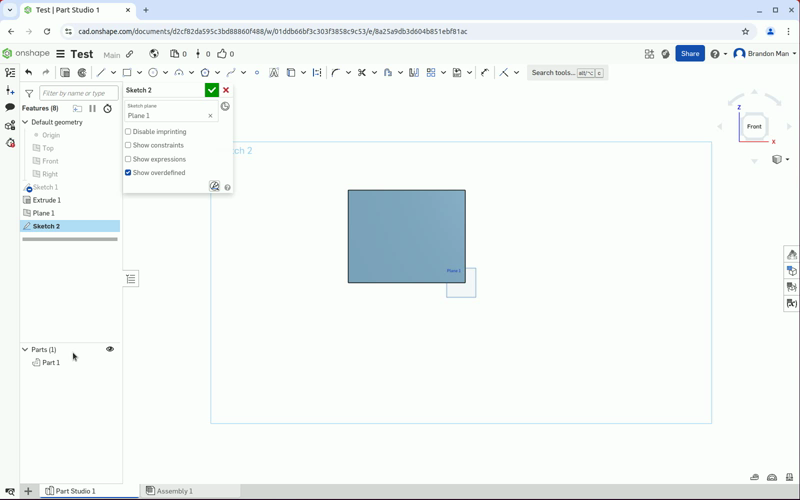
key(y)
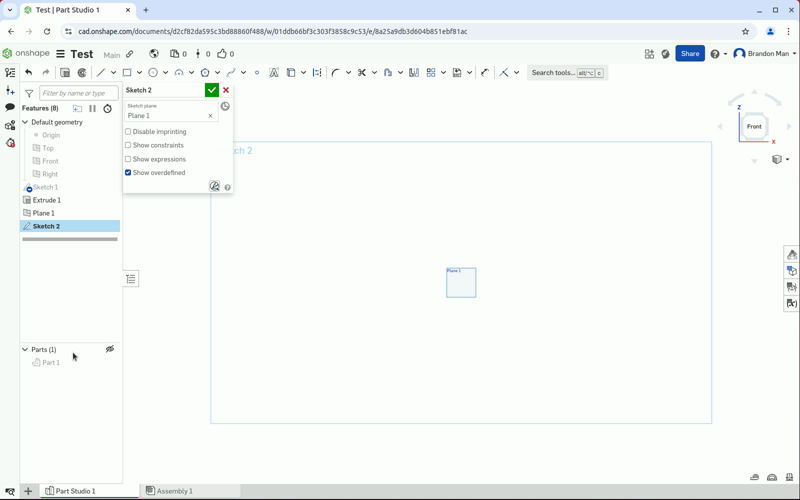
key(c)
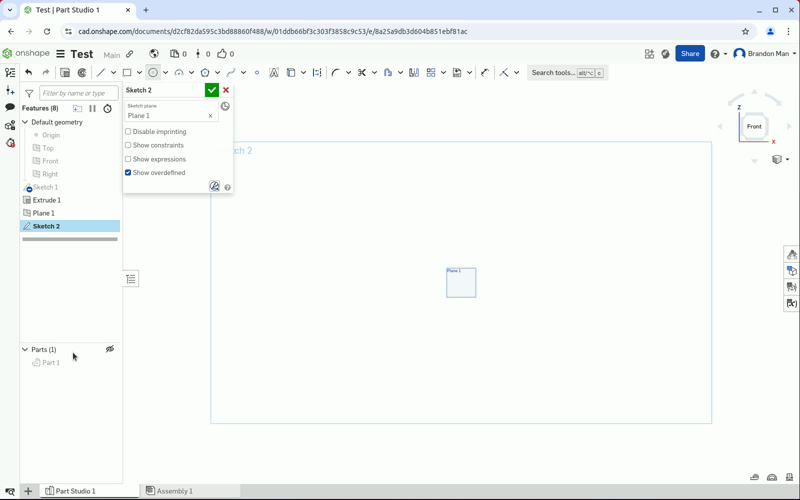
key_down(shift)
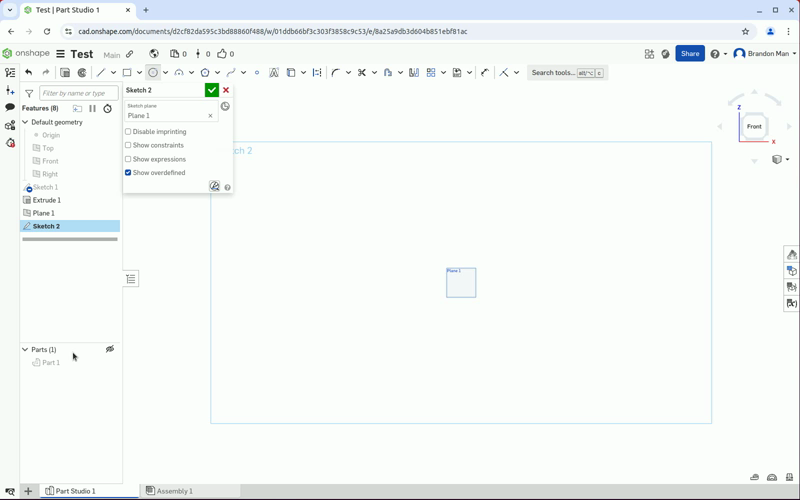
mouse_move(415, 232)
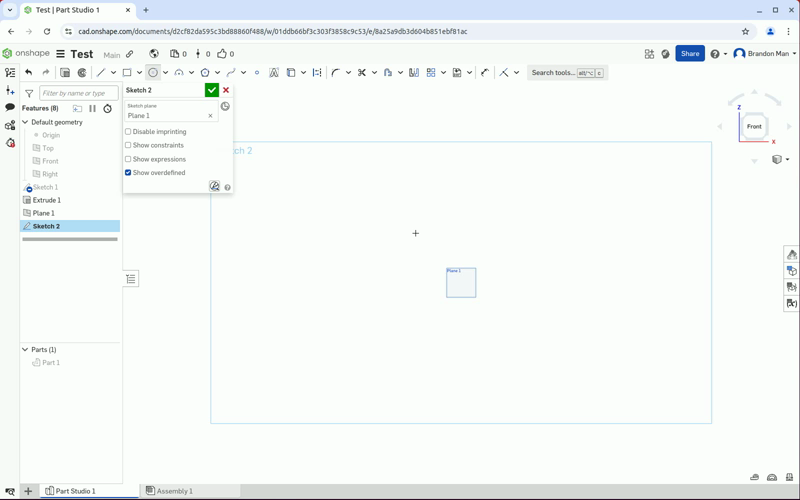
click(415, 232)
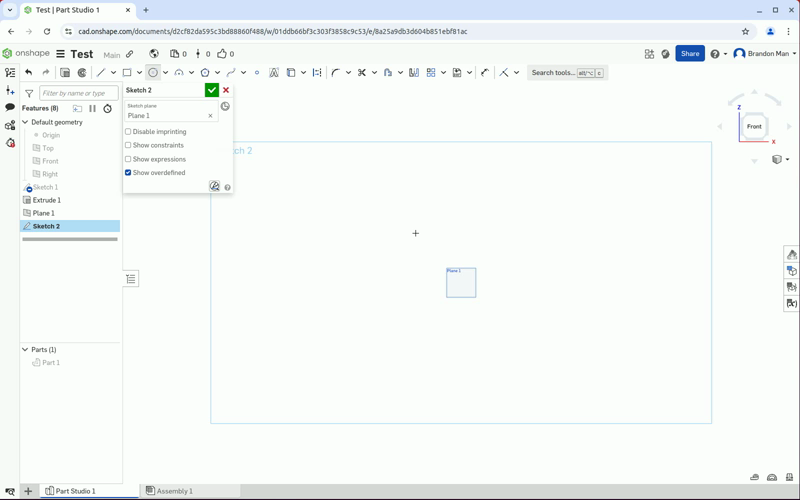
key_up(shift)
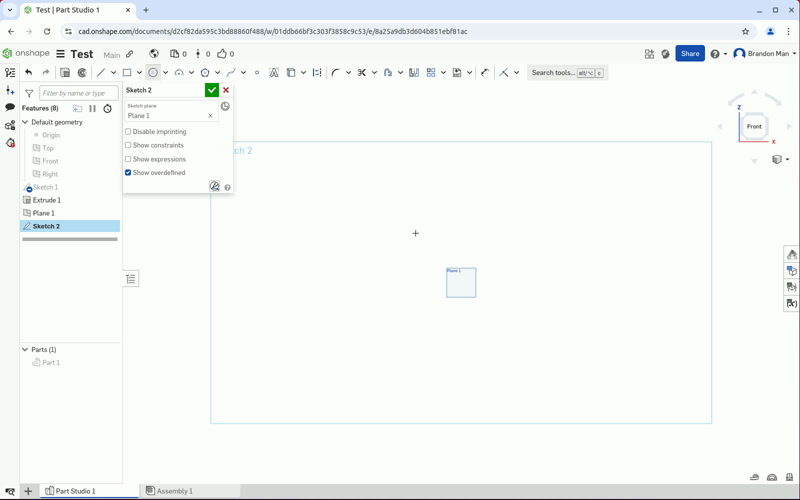
mouse_move(447, 232)
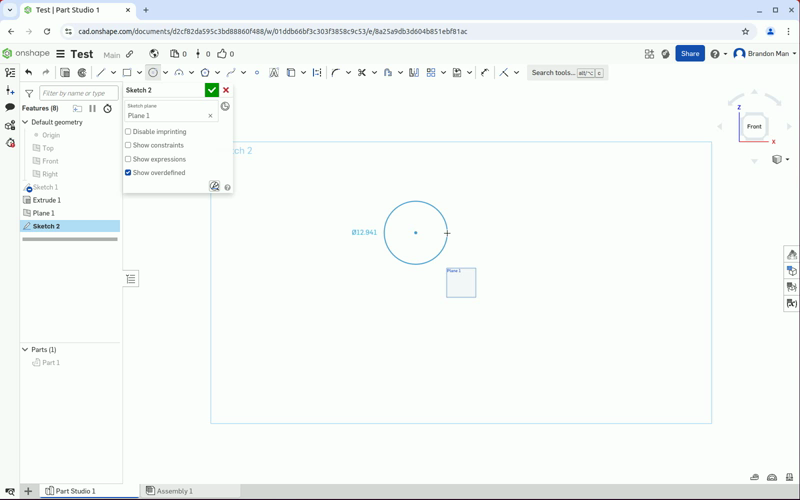
click(447, 232)
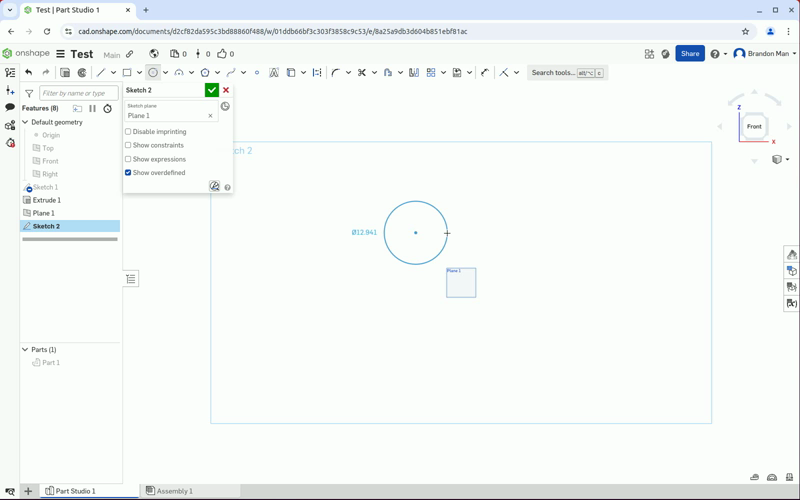
key(esc)
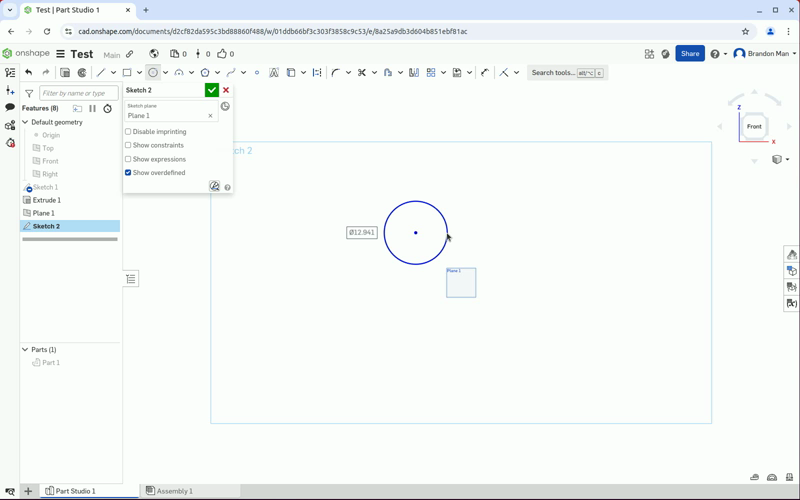
mouse_move(426, 223)
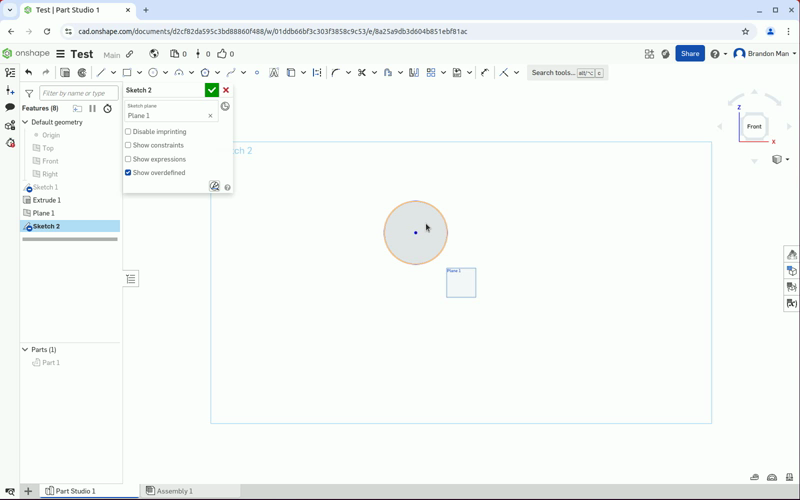
click(426, 223)
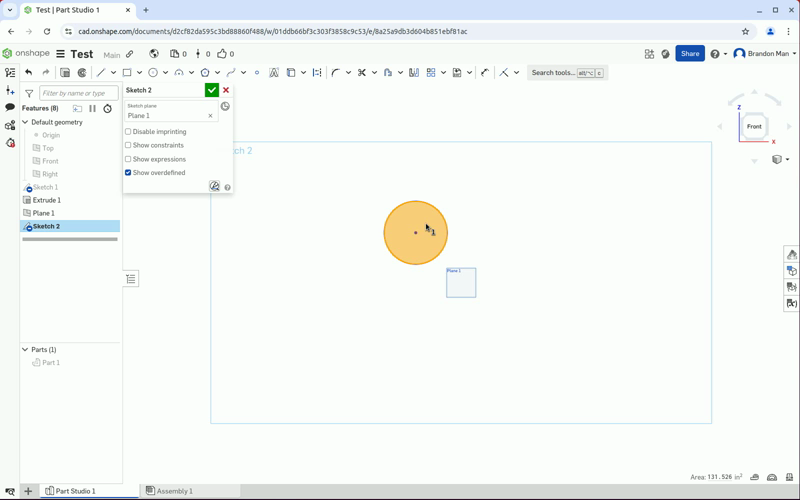
mouse_move(73, 352)
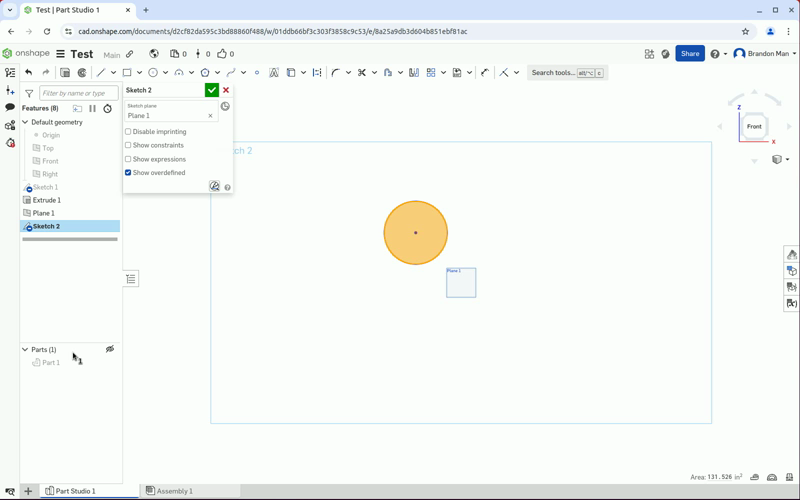
key(shift+y)
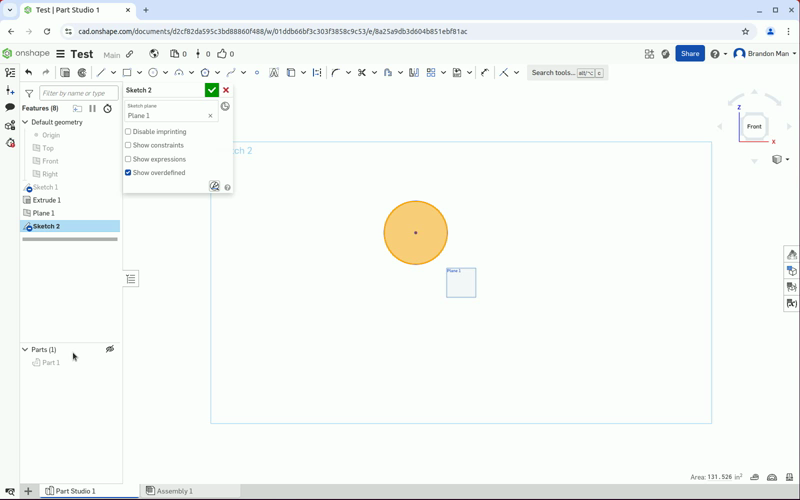
key(shift+e)
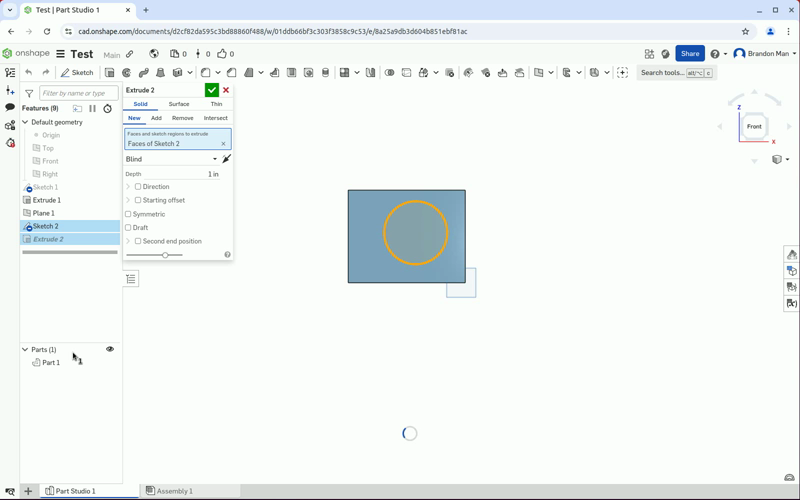
mouse_move(143, 106)
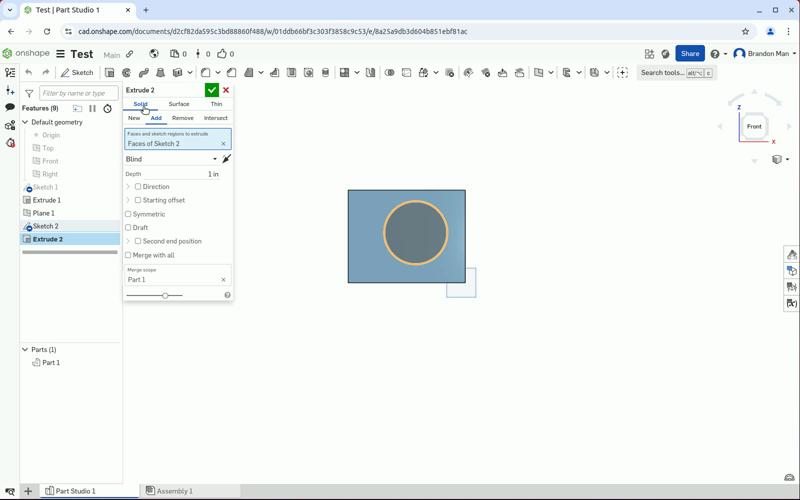
click(143, 106)
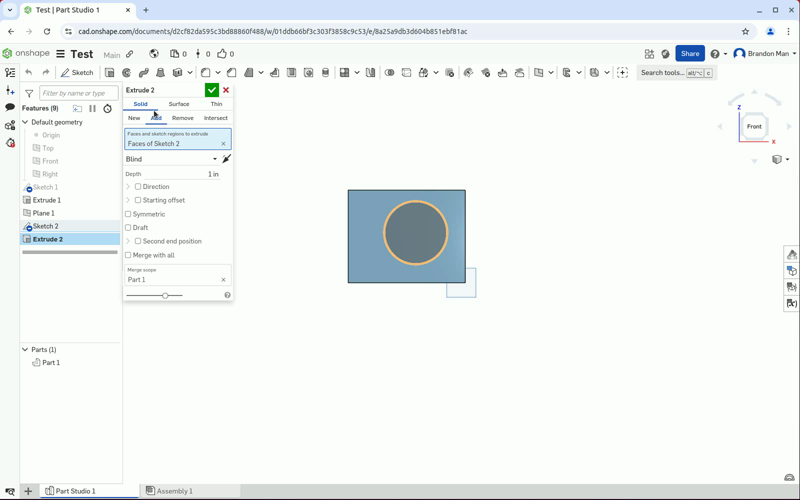
mouse_move(186, 120)
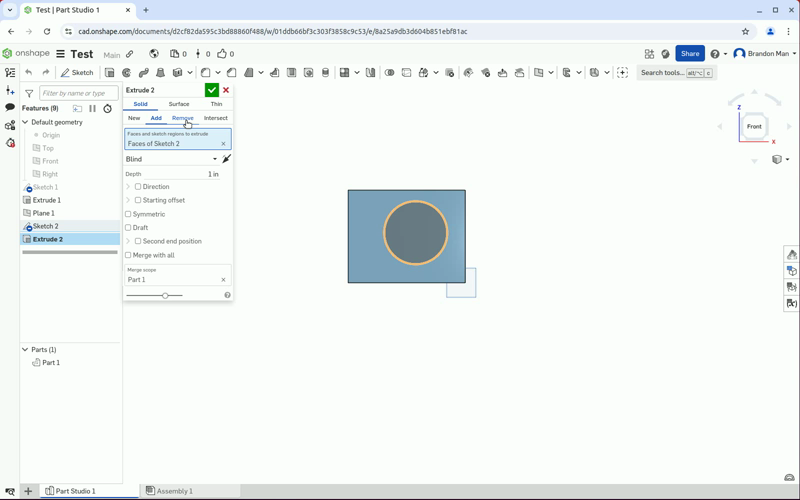
click(186, 120)
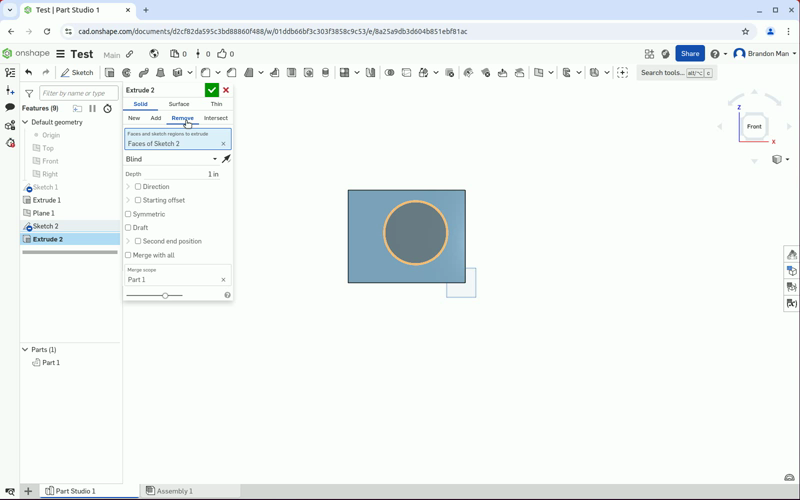
key(tab, 4)
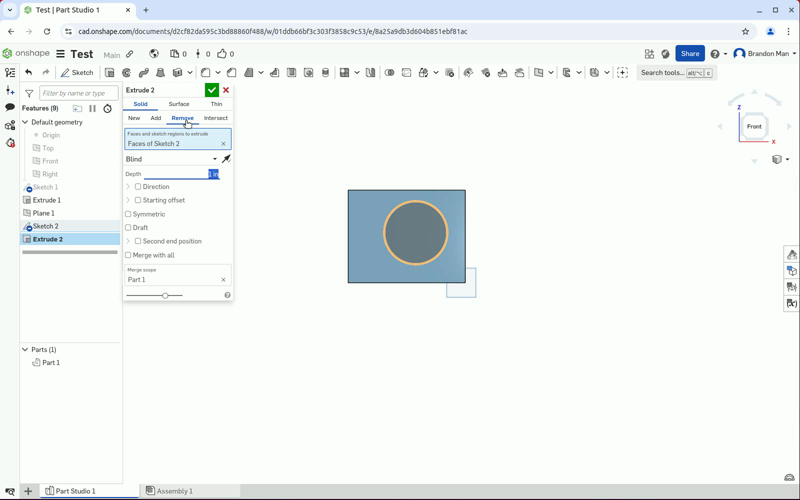
text(19.016)
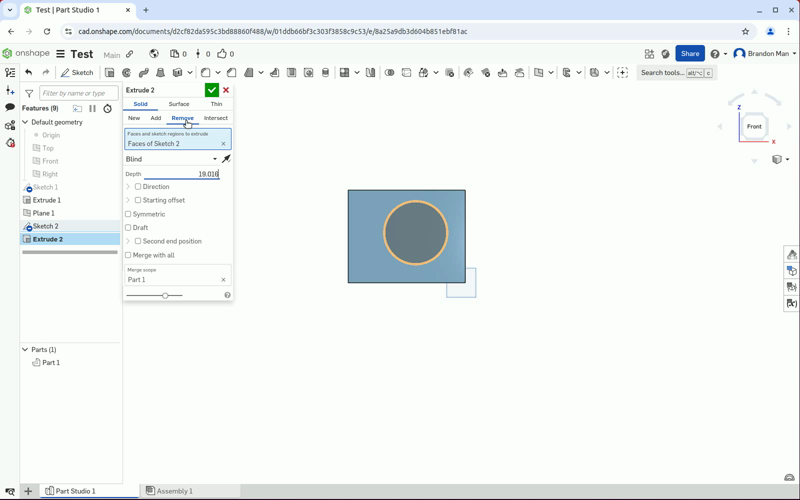
key(tab, 6)
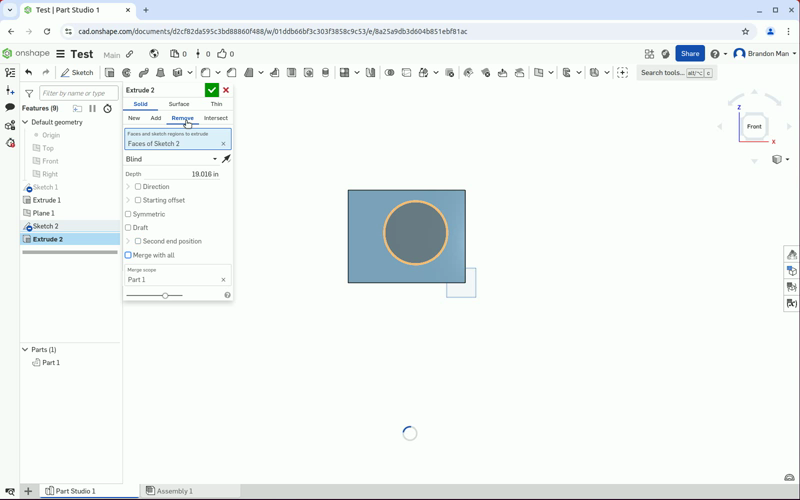
key(space)
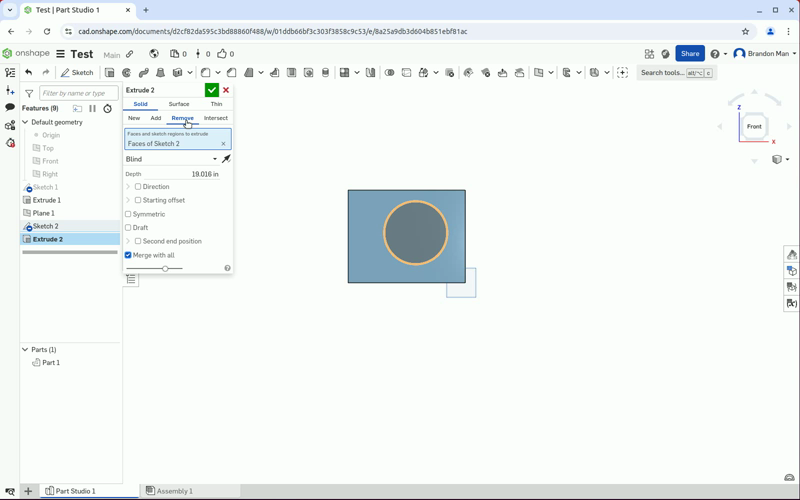
key(enter)
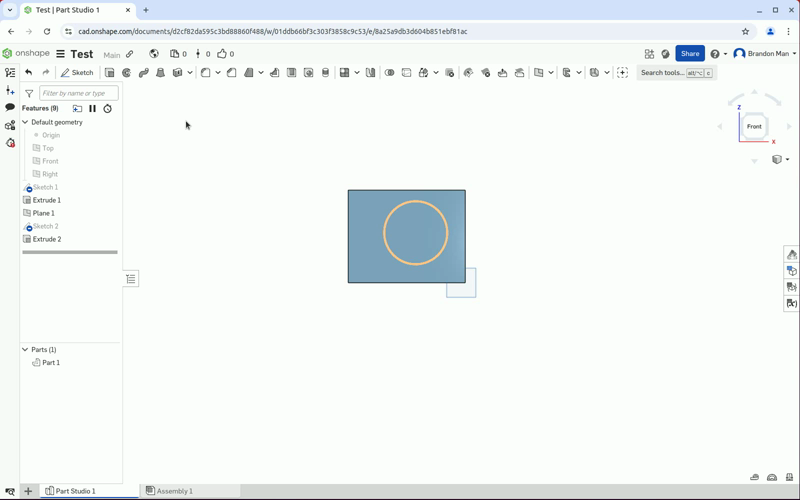
key(shift+h)
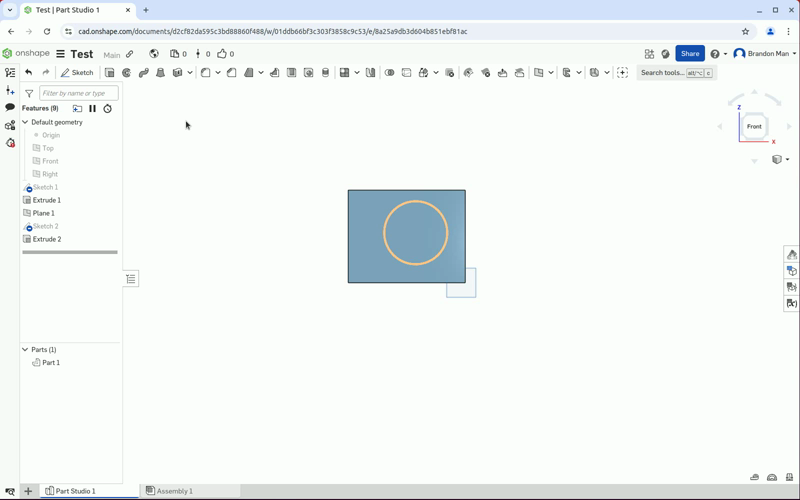
key(shift+h)
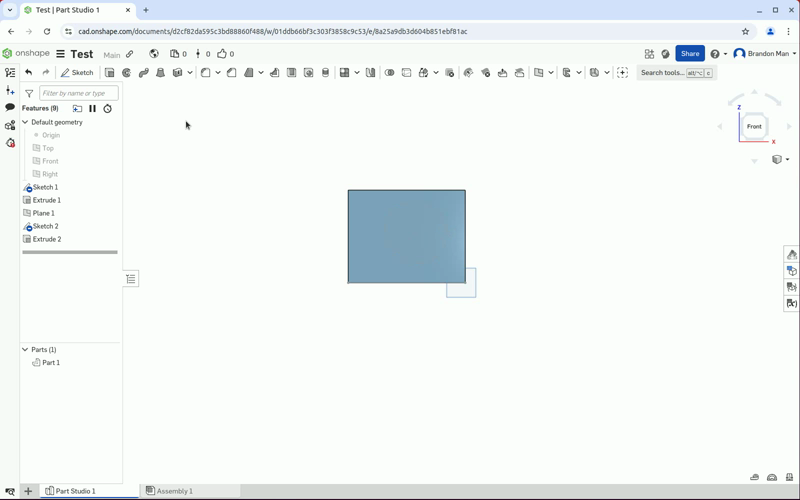
key(shift+7)
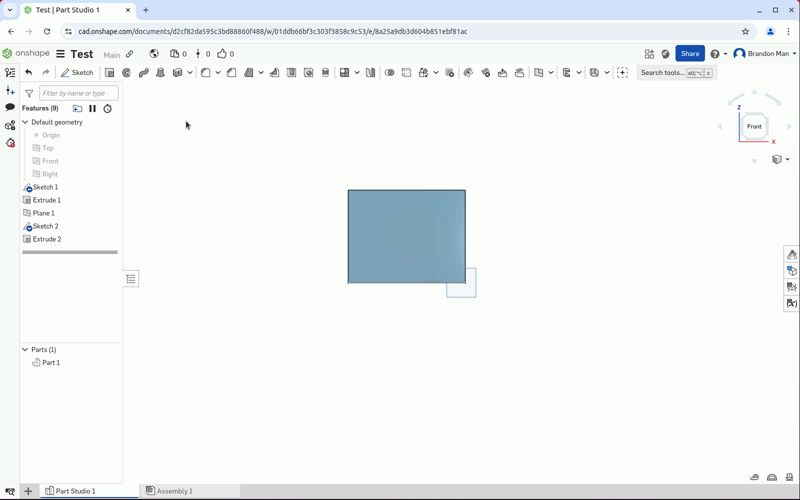
key(left, 2)
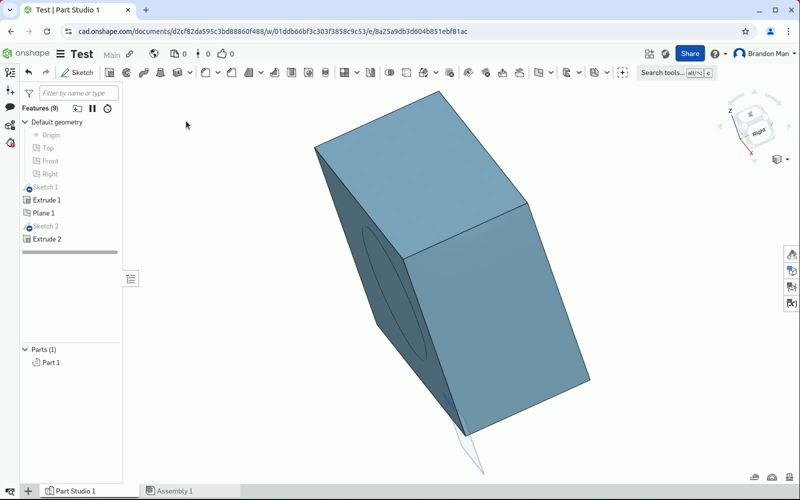
key(down, 2)
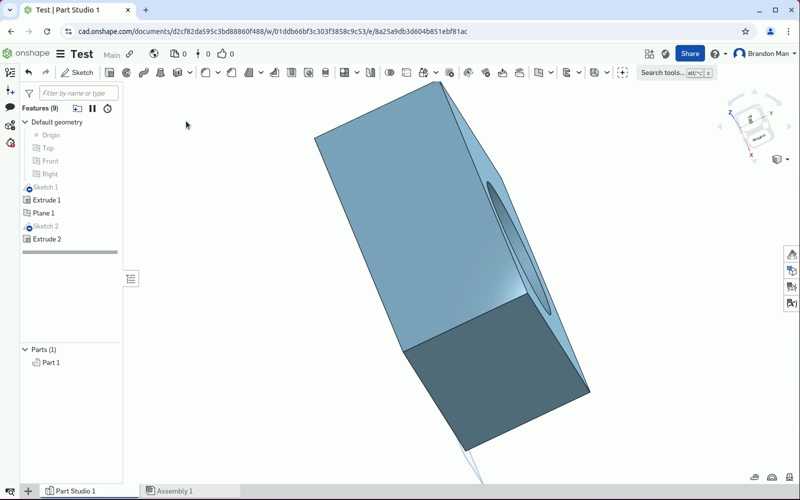
key(up, 2)
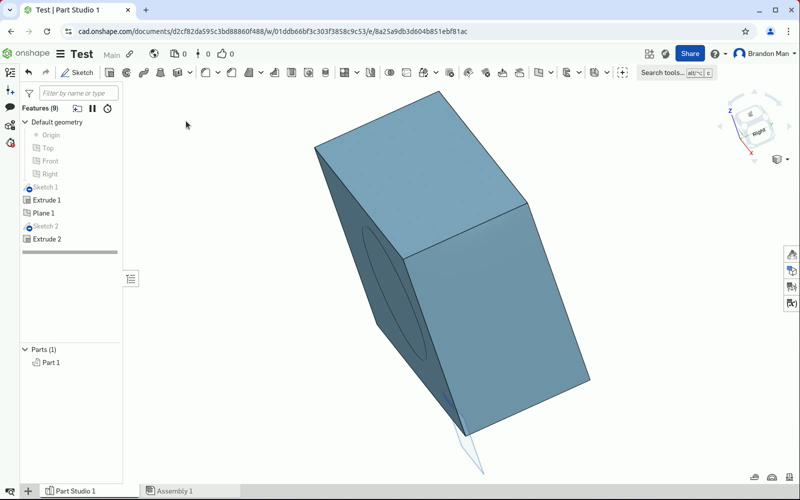
key(right, 2)
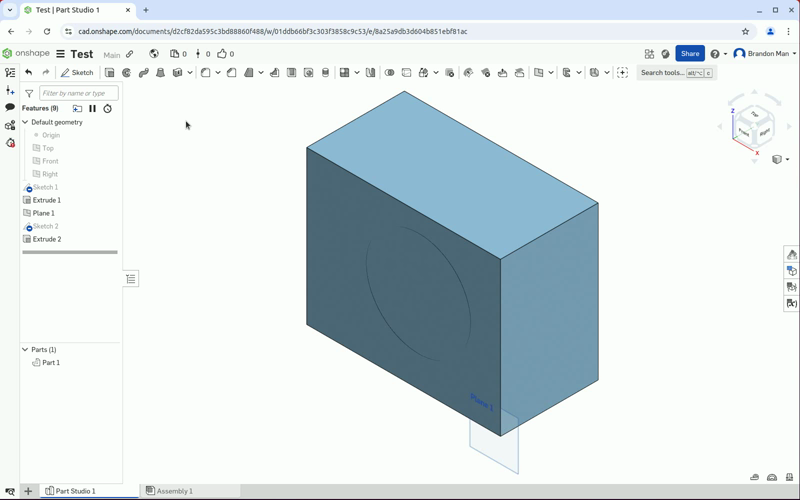
mouse_move(73, 189)
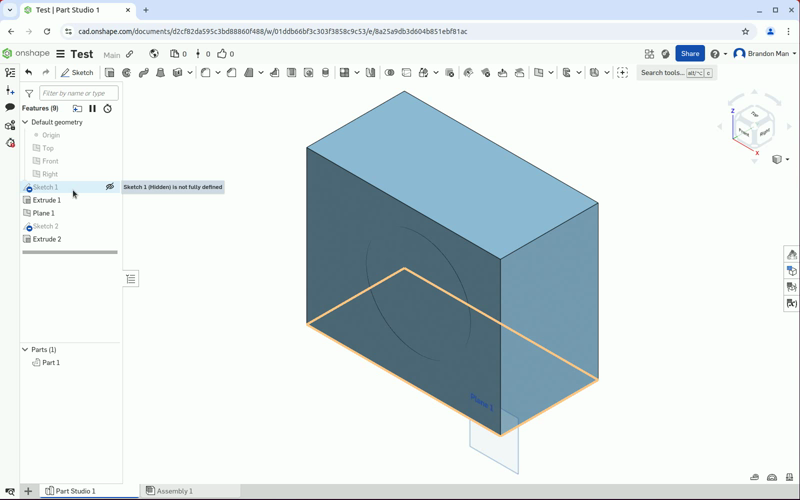
click(73, 189)